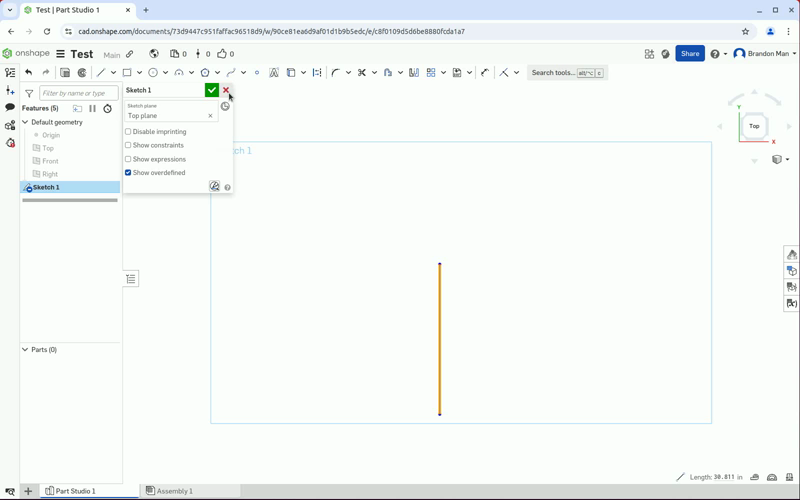
key(shift+h)
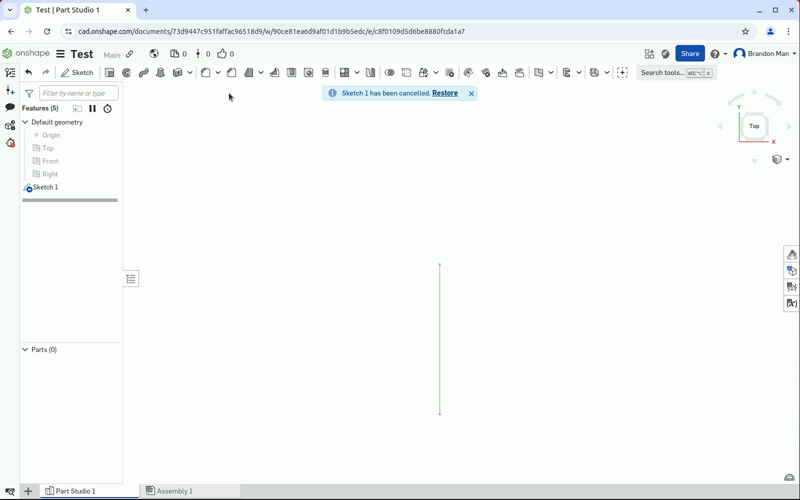
key(shift+s)
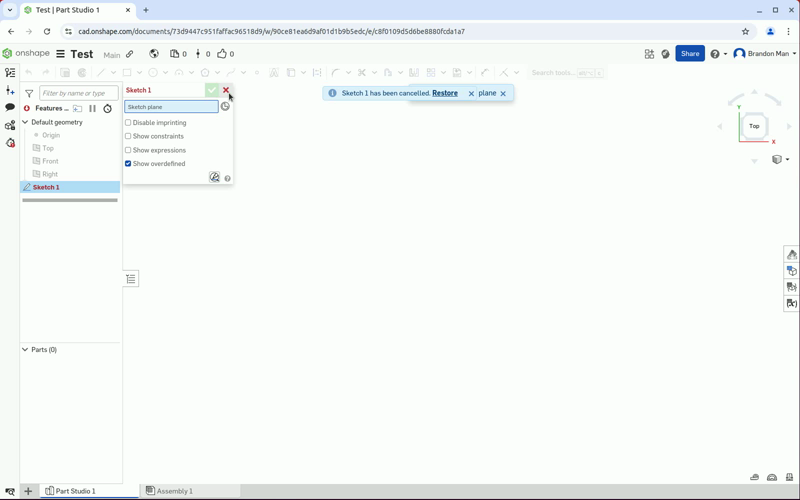
mouse_move(73, 150)
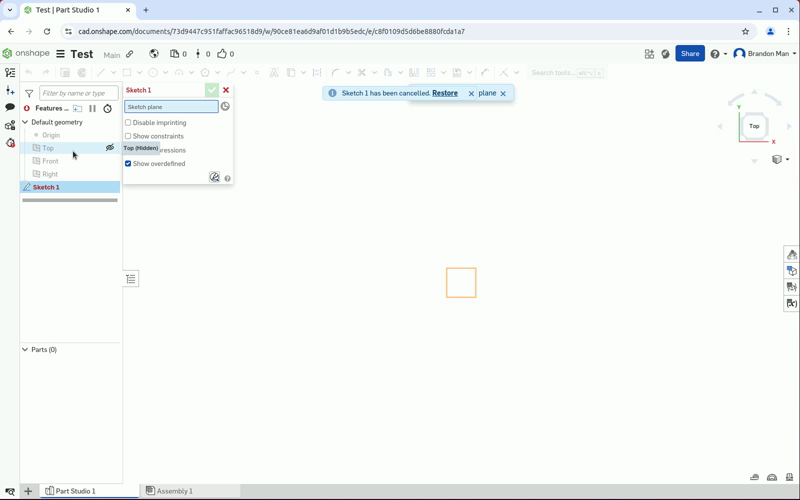
click(73, 150)
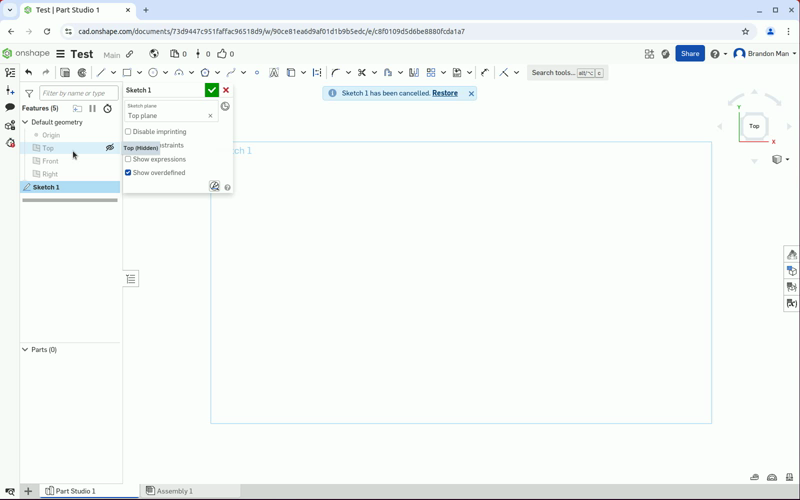
mouse_move(73, 352)
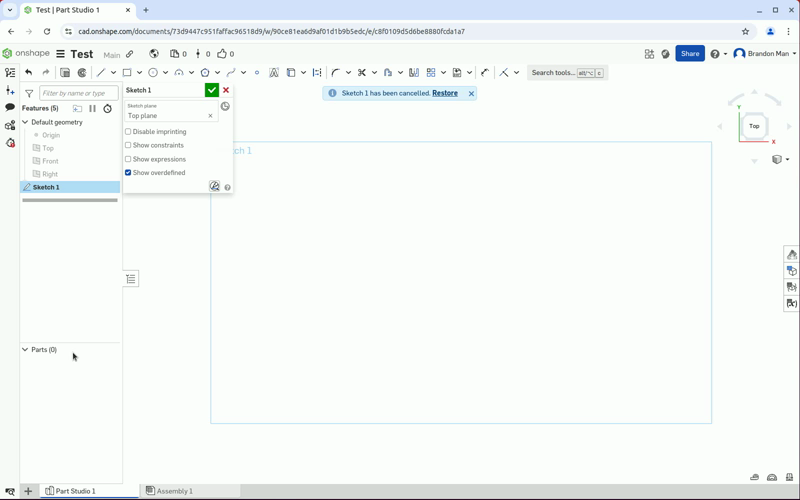
key(y)
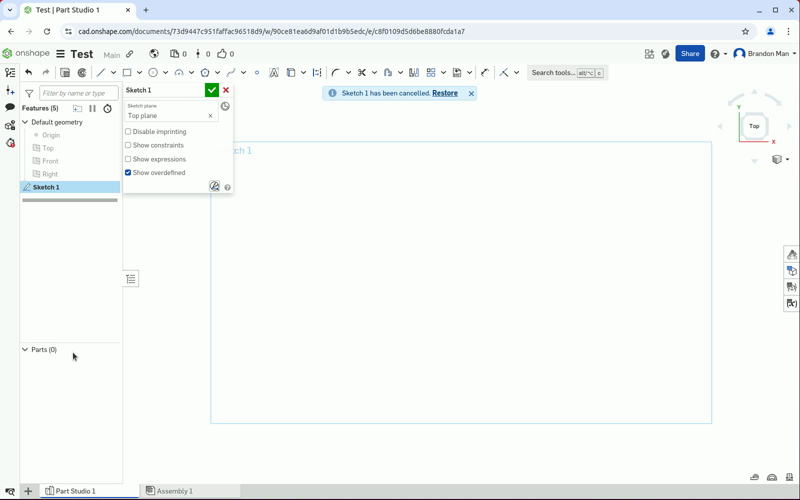
key(l)
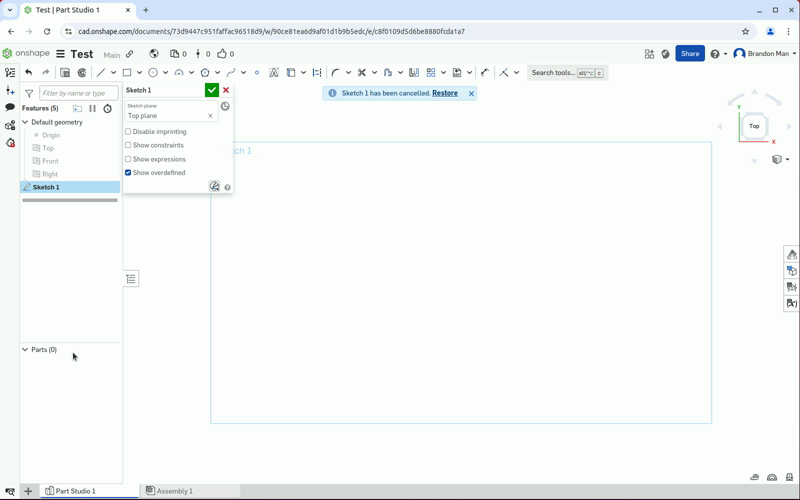
key_down(shift)
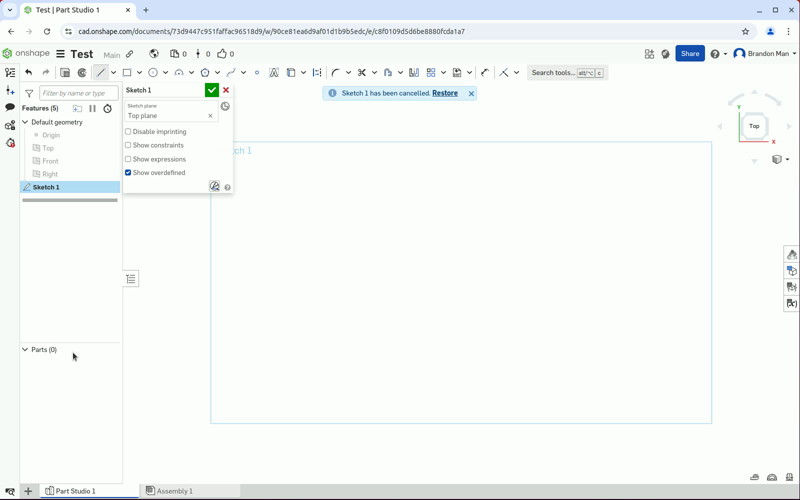
mouse_move(368, 383)
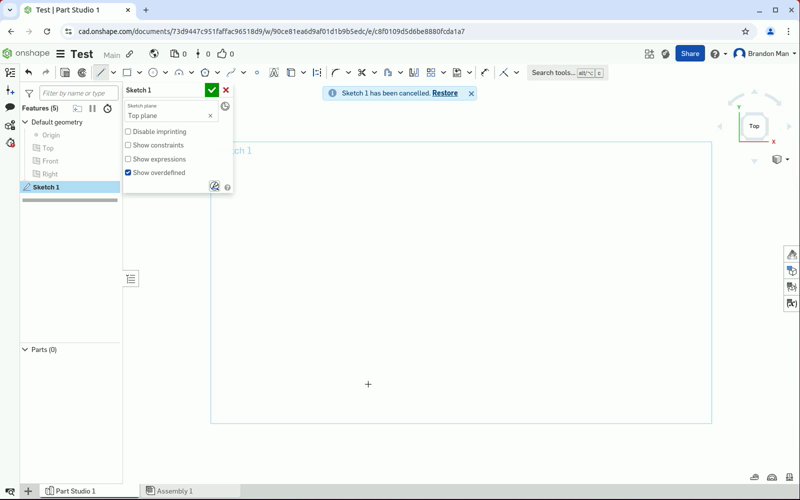
click(368, 383)
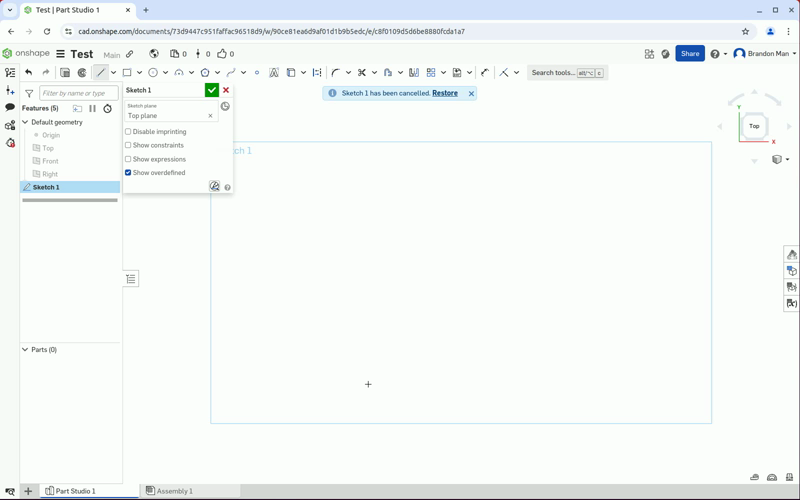
key_up(shift)
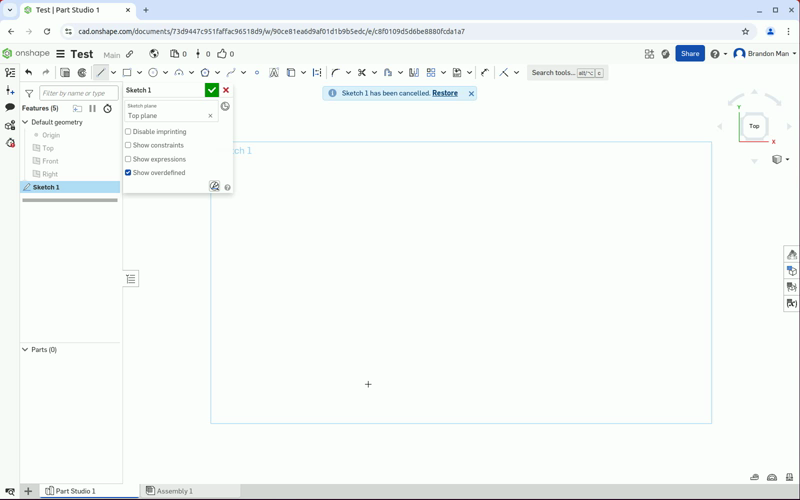
key_down(shift)
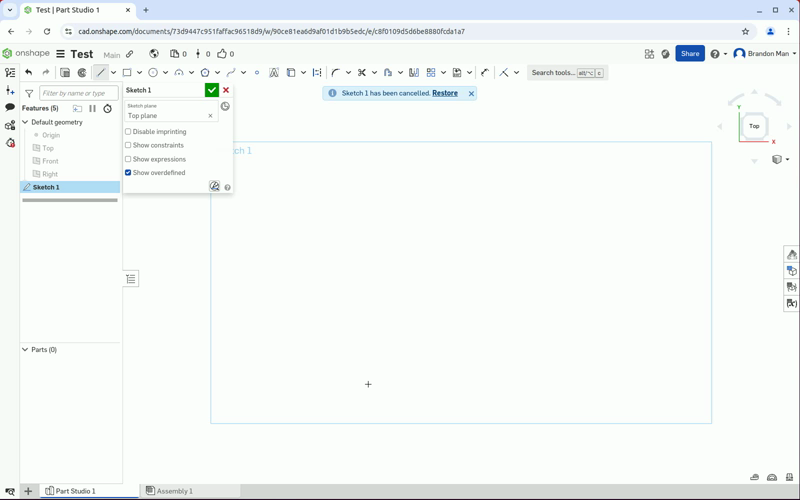
mouse_move(572, 383)
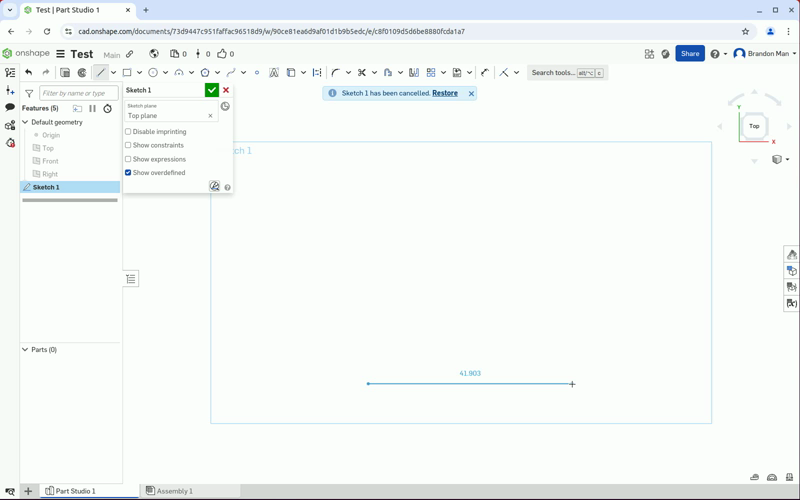
click(572, 383)
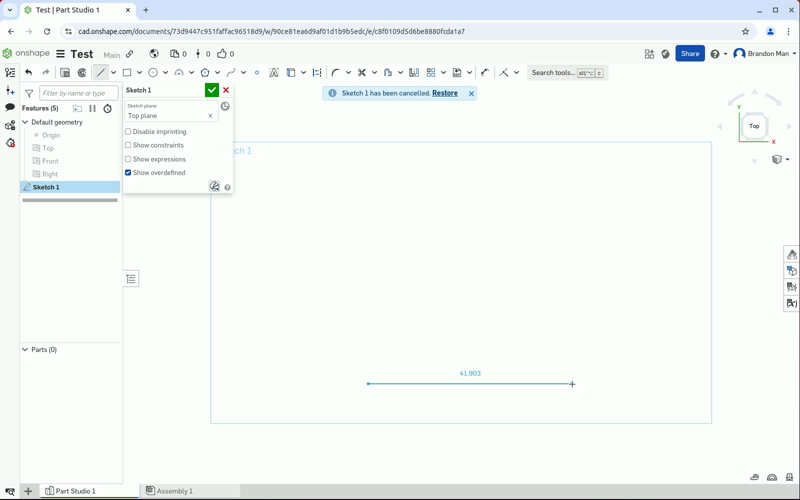
key_up(shift)
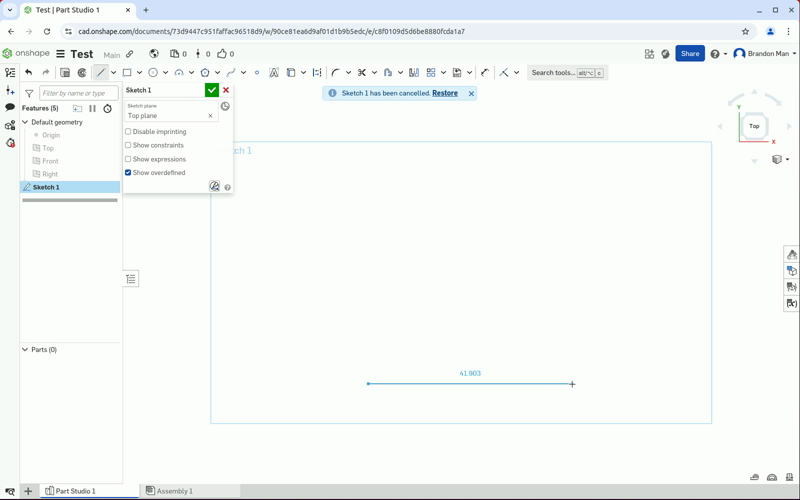
key_down(shift)
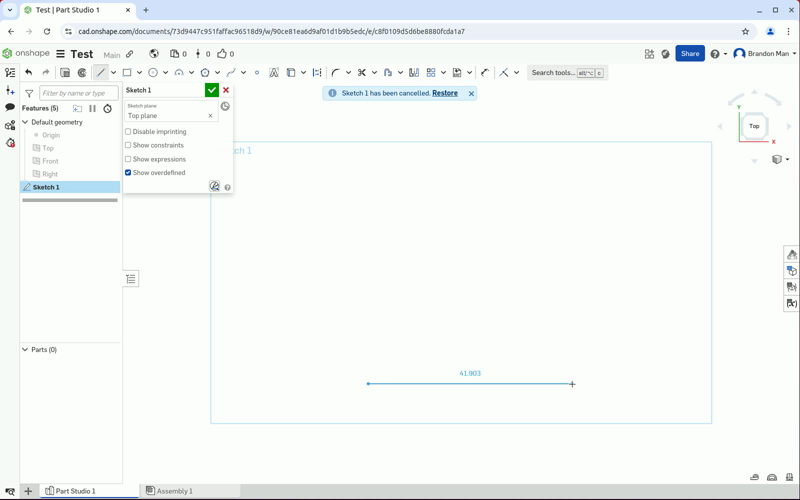
mouse_move(572, 205)
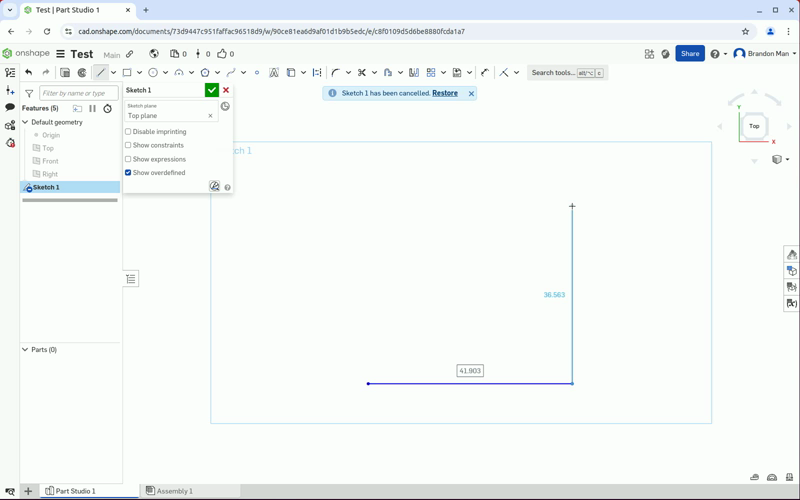
click(572, 205)
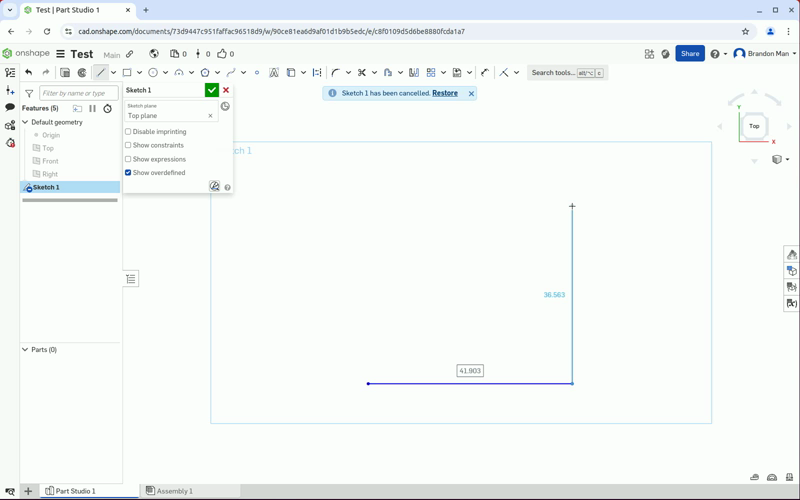
key_up(shift)
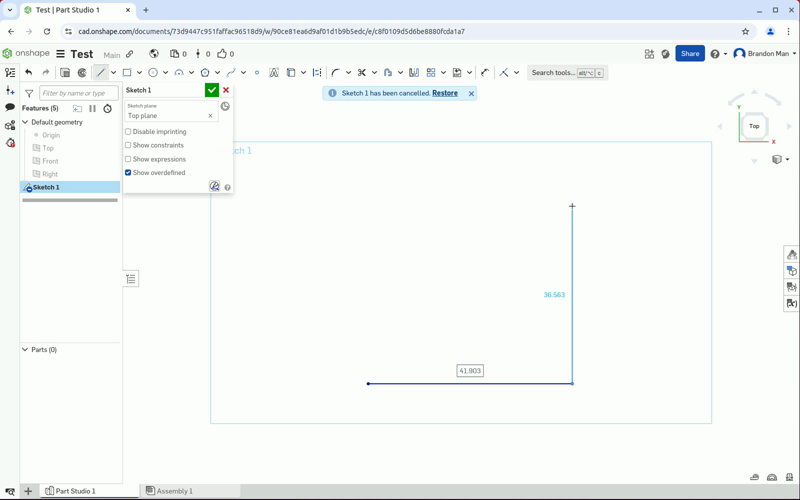
key_down(shift)
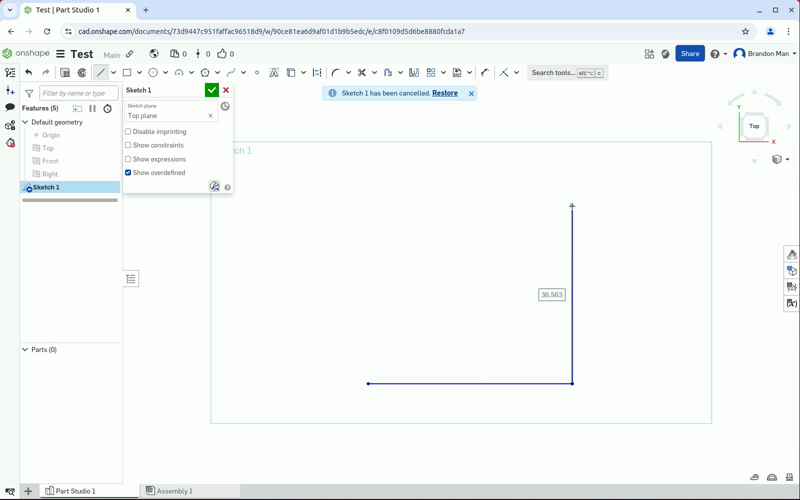
mouse_move(471, 205)
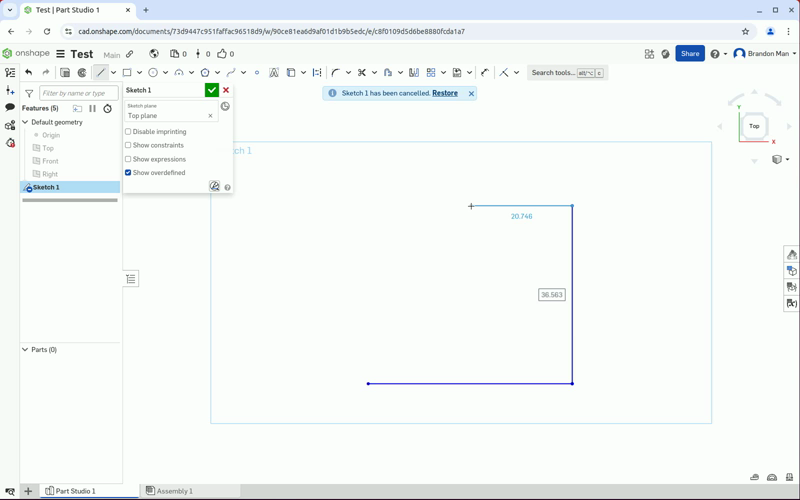
click(471, 205)
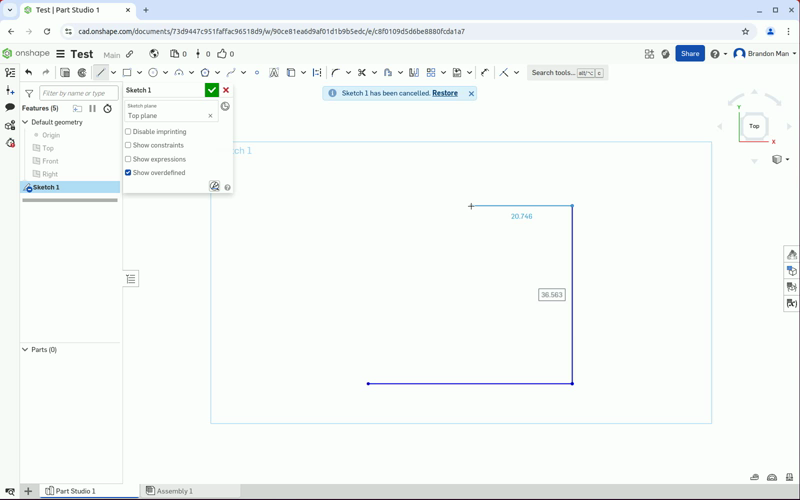
key_up(shift)
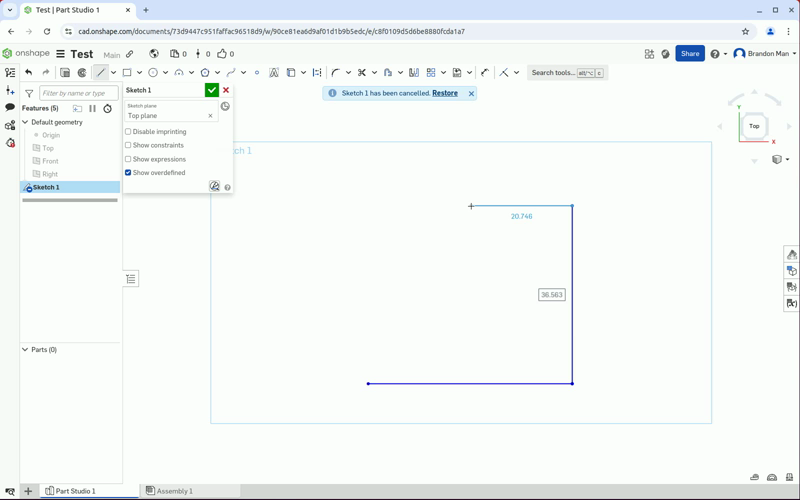
key_down(shift)
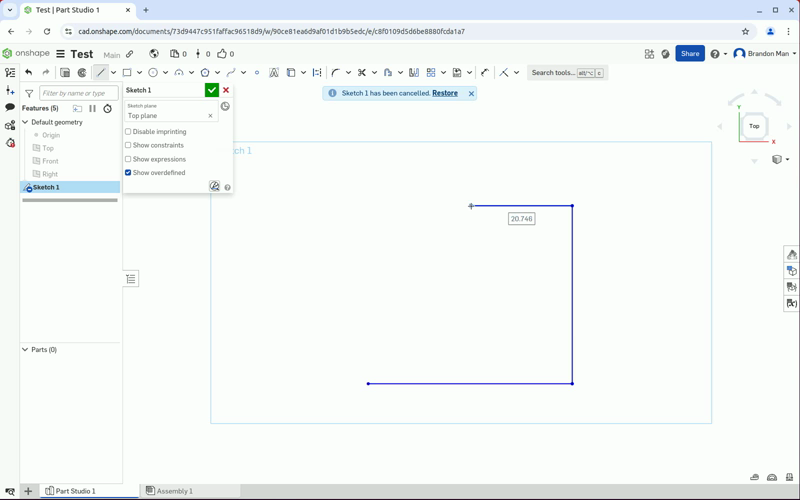
mouse_move(368, 205)
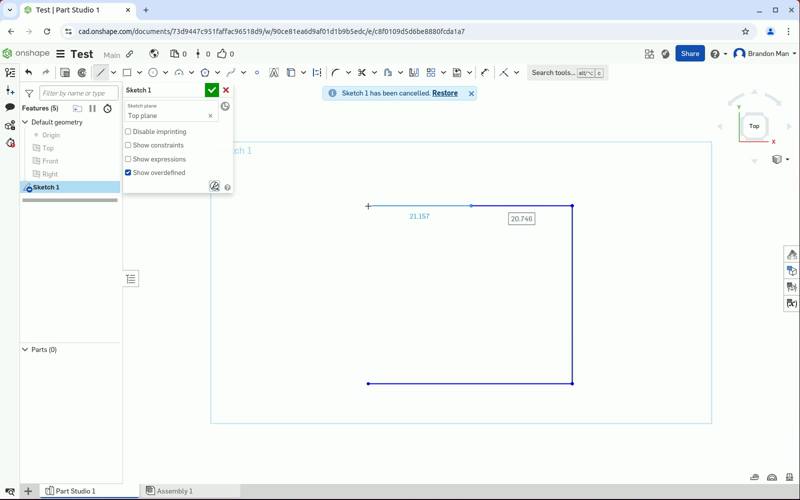
click(368, 205)
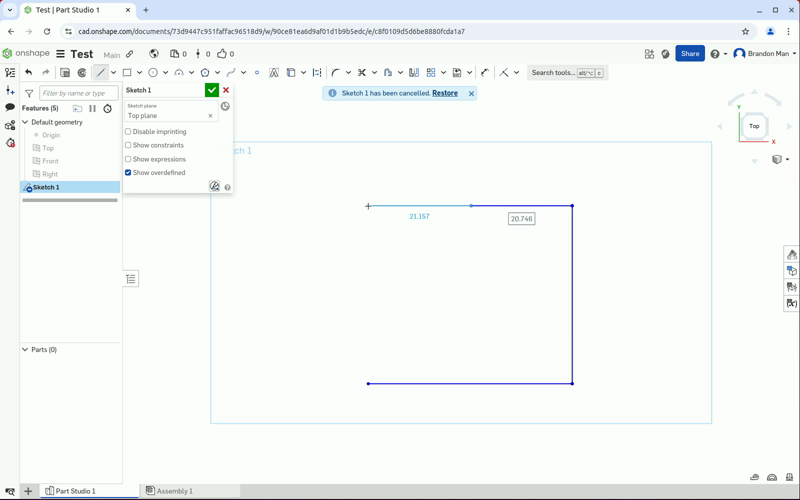
key_up(shift)
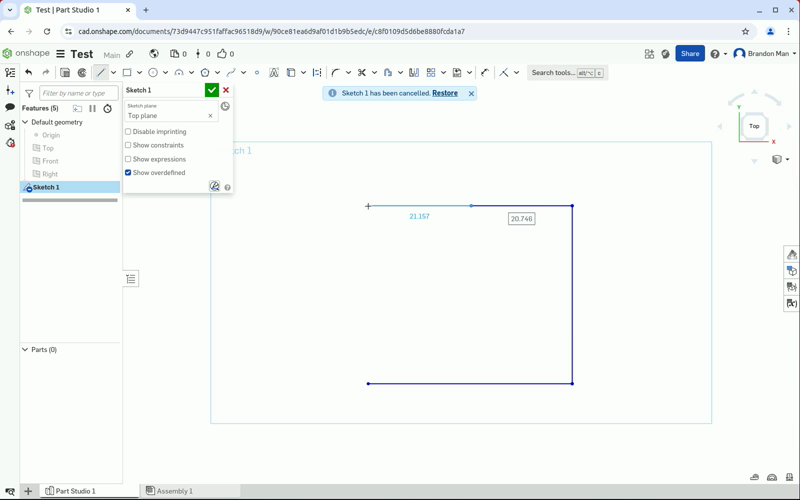
key_down(shift)
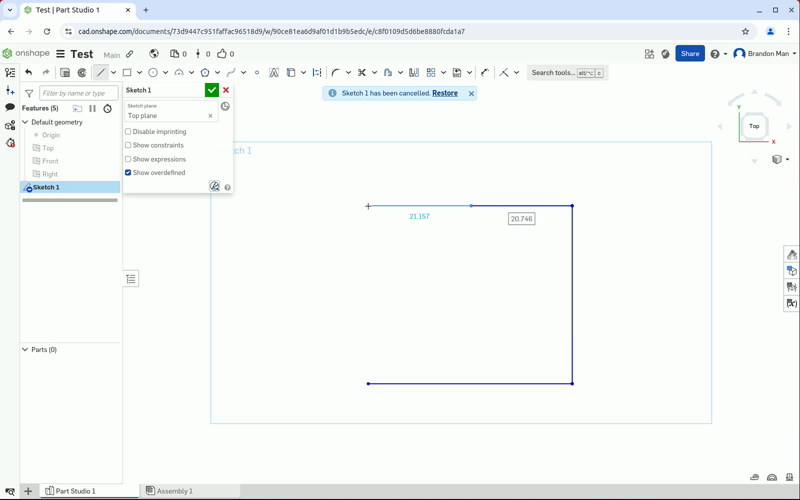
mouse_move(368, 383)
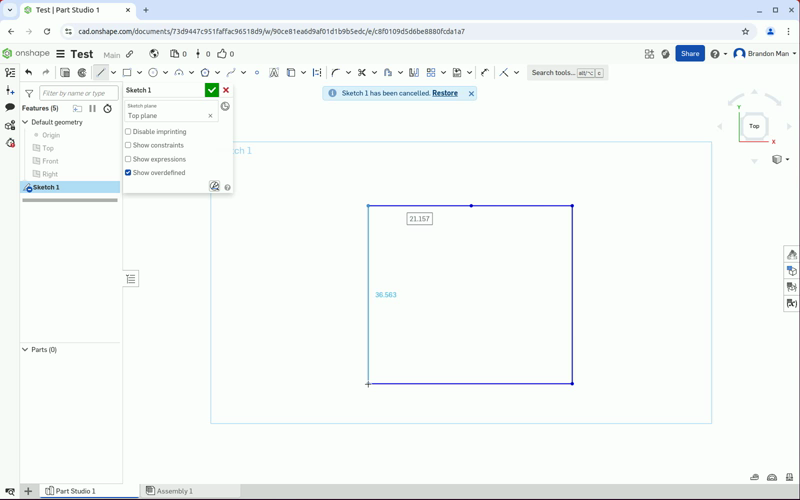
key_up(shift)
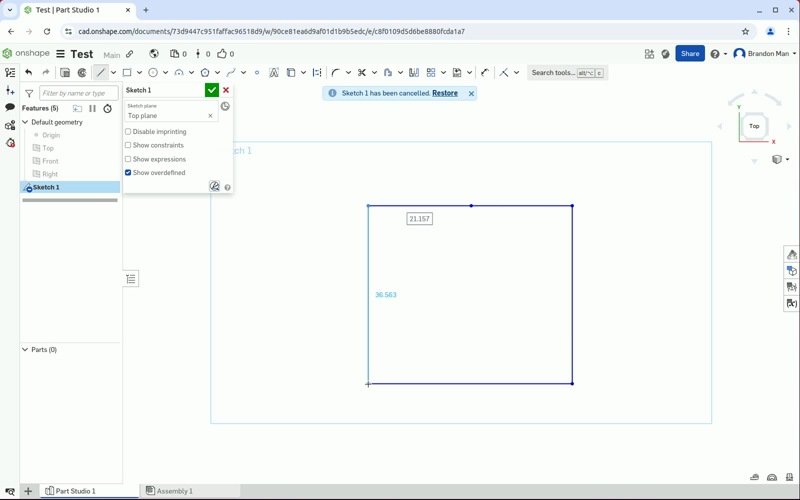
click(368, 383)
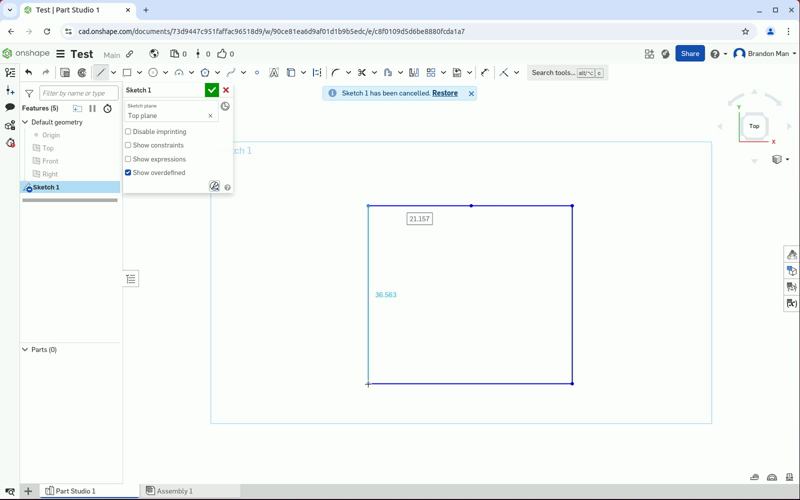
key(esc)
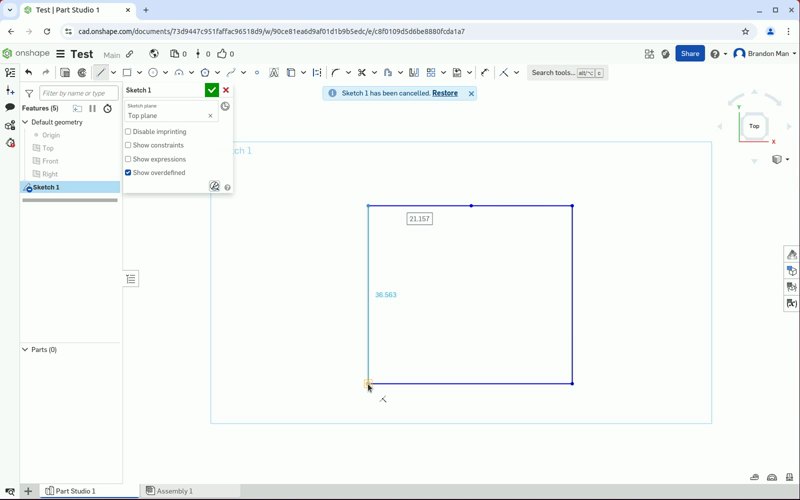
key(c)
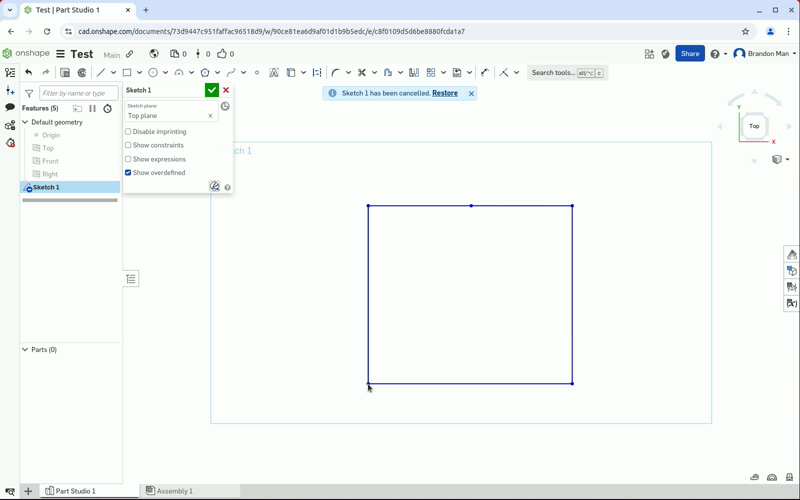
key_down(shift)
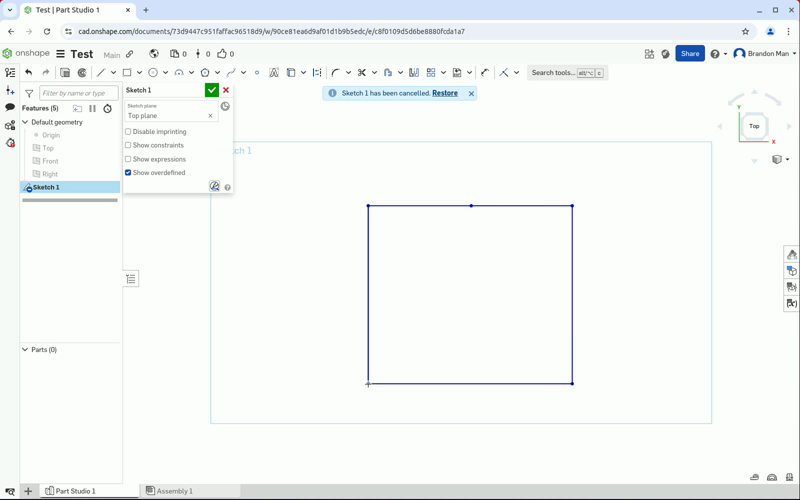
mouse_move(520, 293)
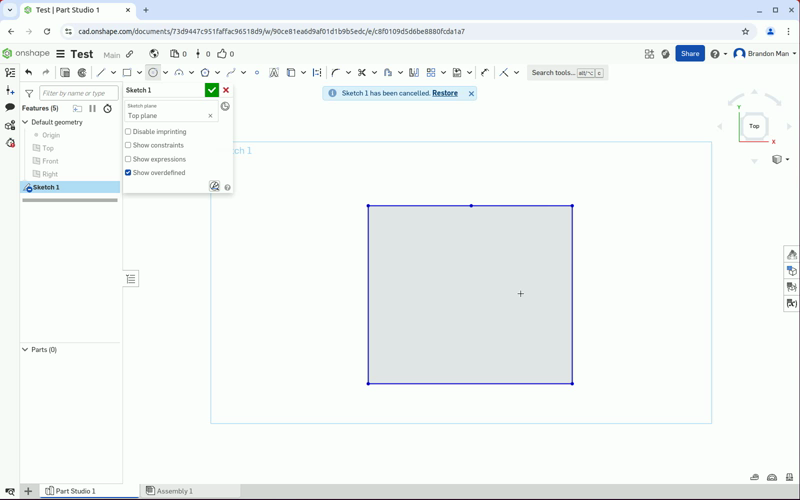
click(520, 293)
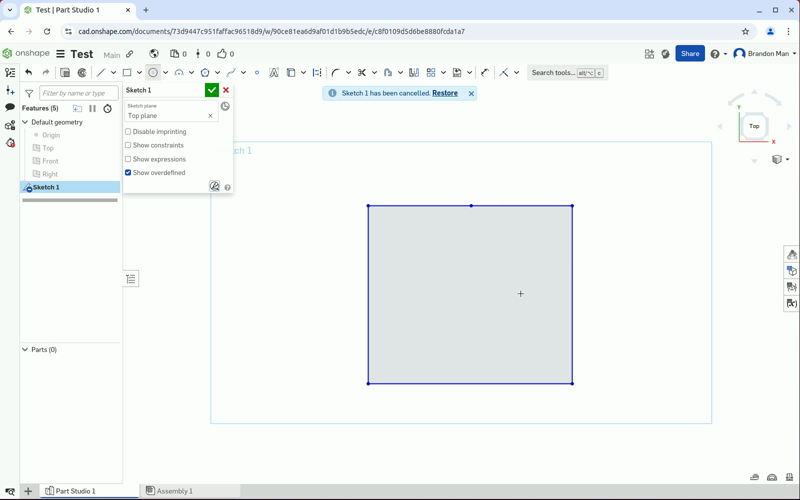
key_up(shift)
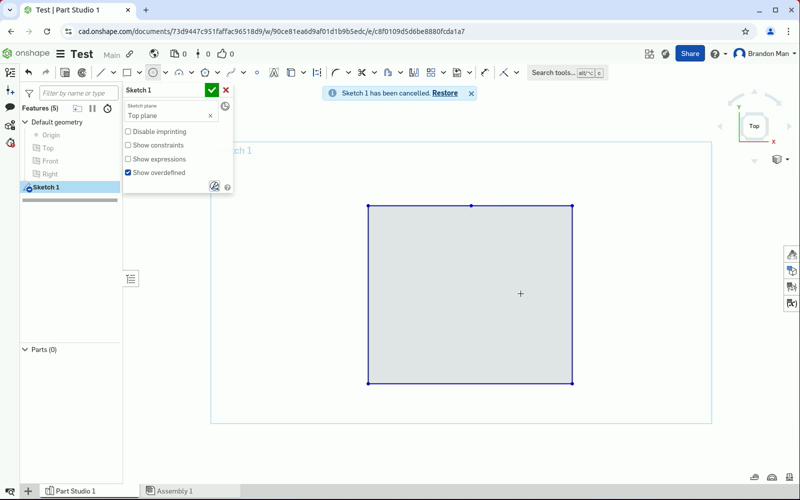
mouse_move(544, 293)
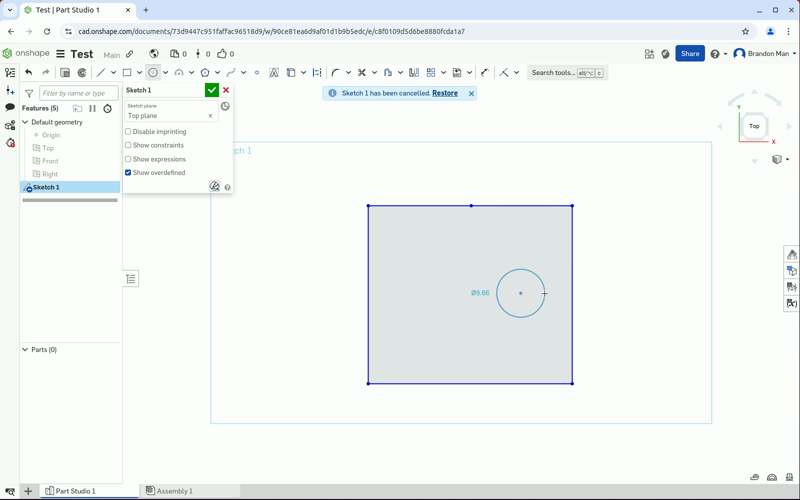
click(544, 293)
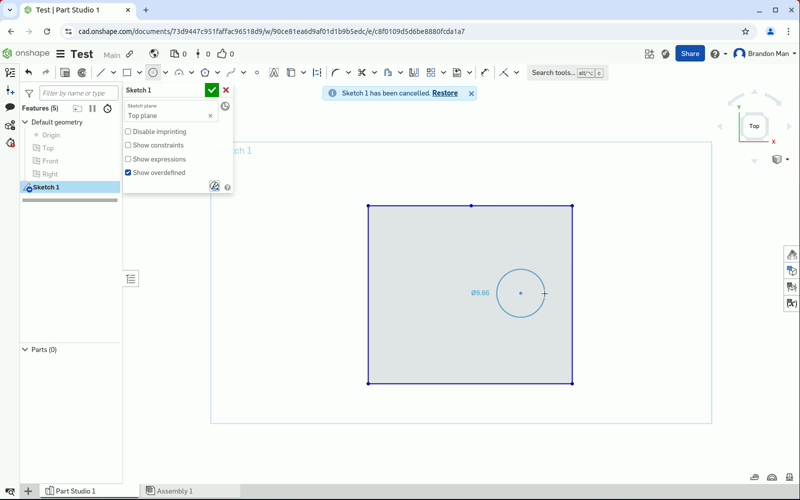
key(esc)
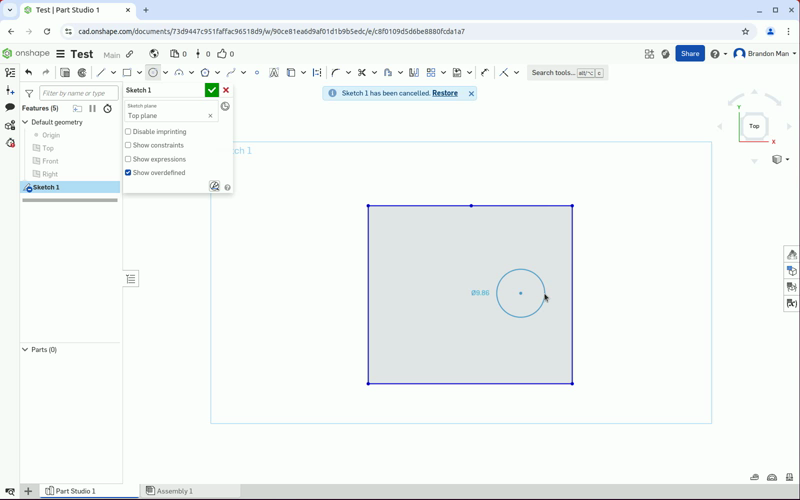
mouse_move(422, 341)
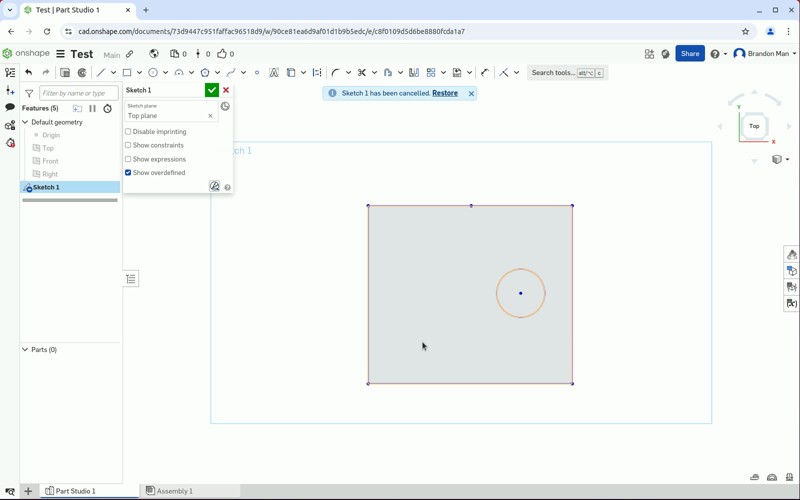
click(422, 341)
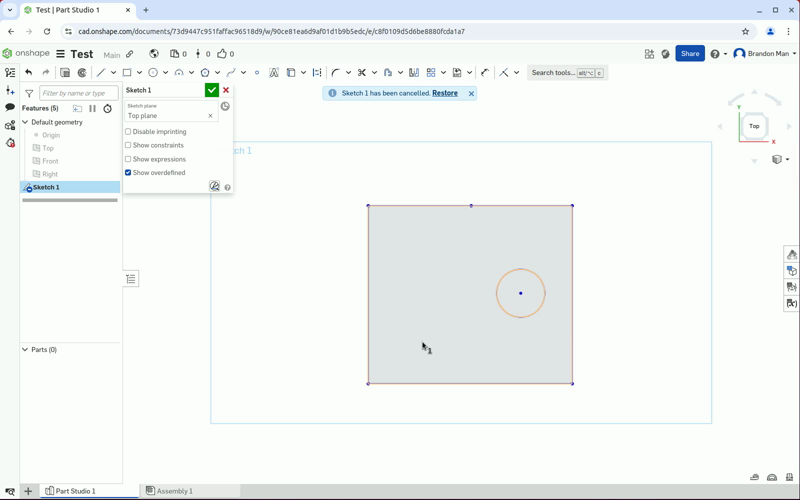
mouse_move(73, 352)
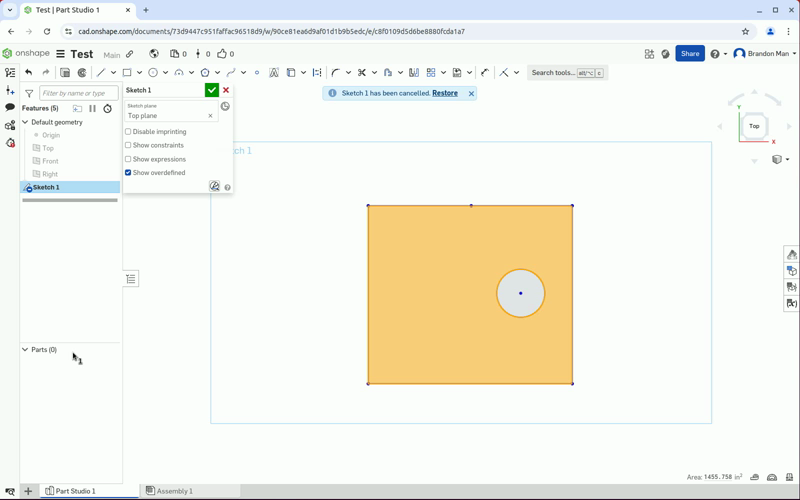
key(shift+y)
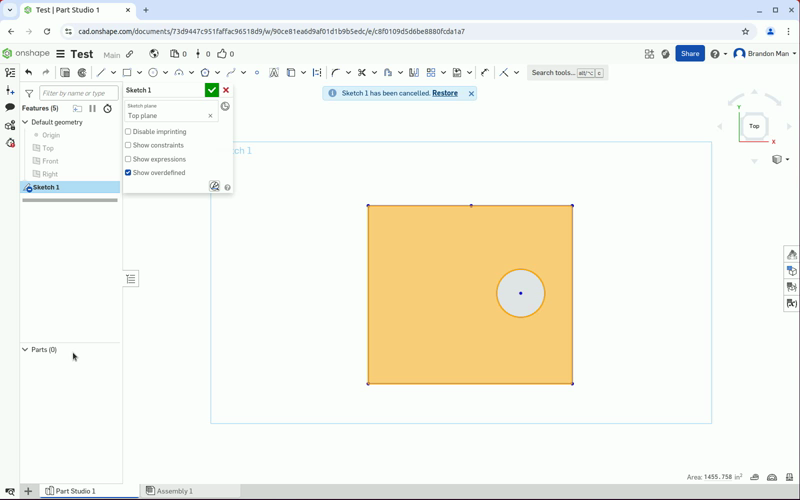
key(shift+e)
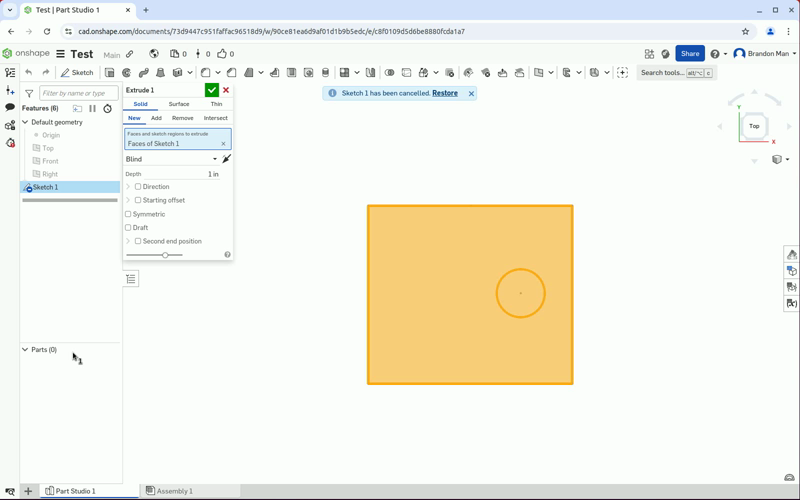
mouse_move(143, 106)
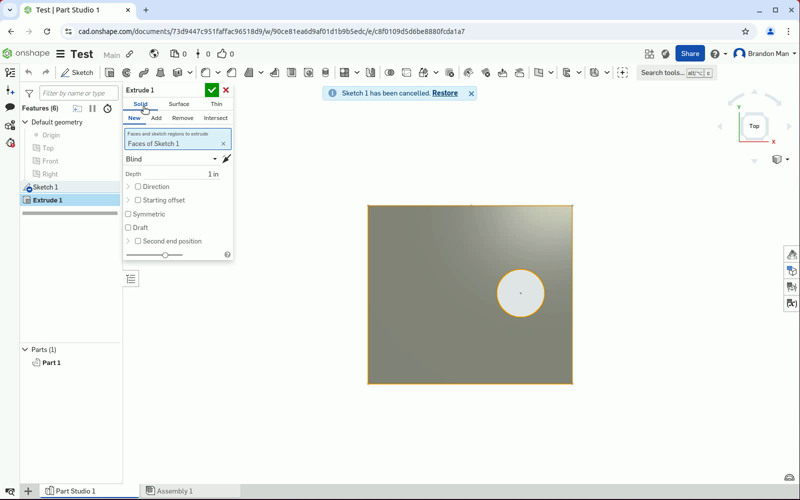
click(143, 106)
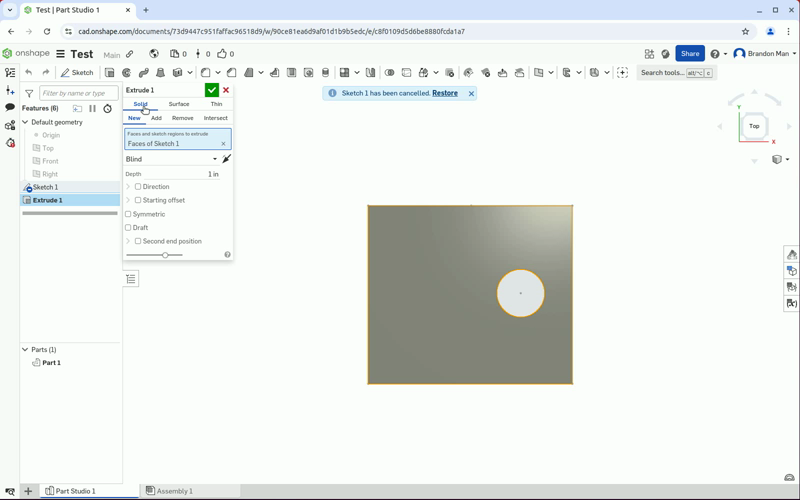
mouse_move(137, 120)
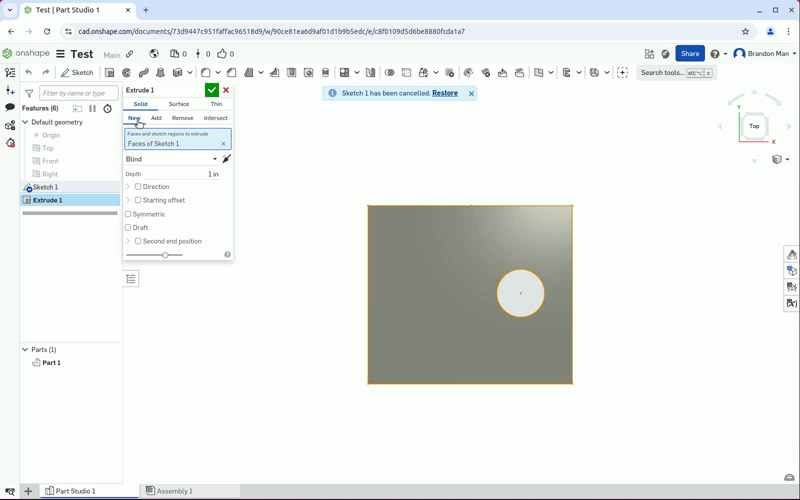
click(137, 120)
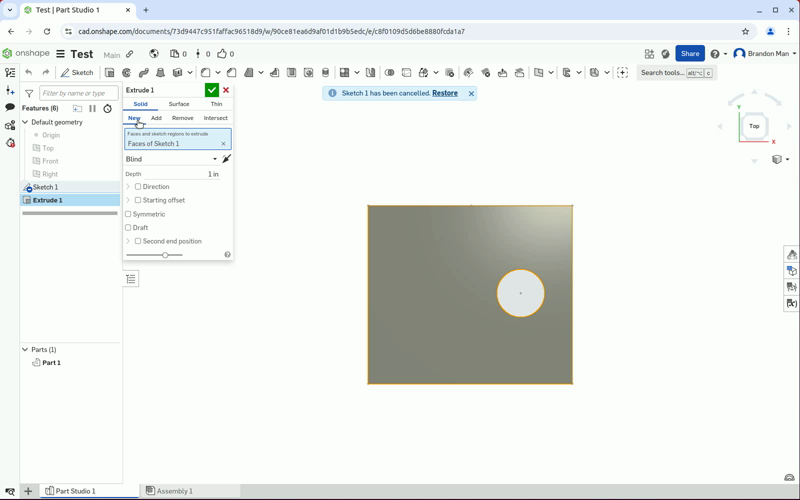
key(tab, 4)
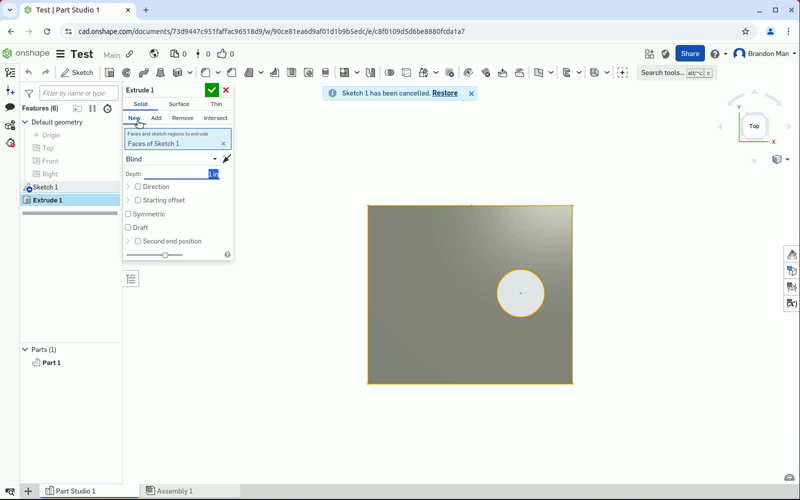
text(2.648)
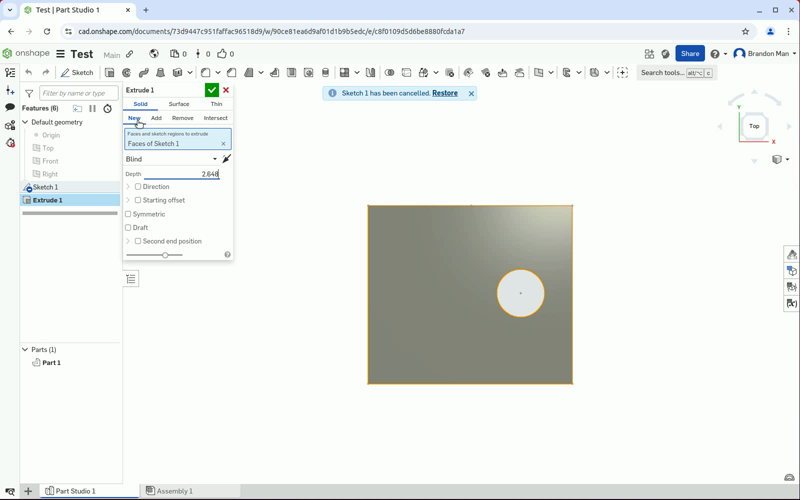
key(enter)
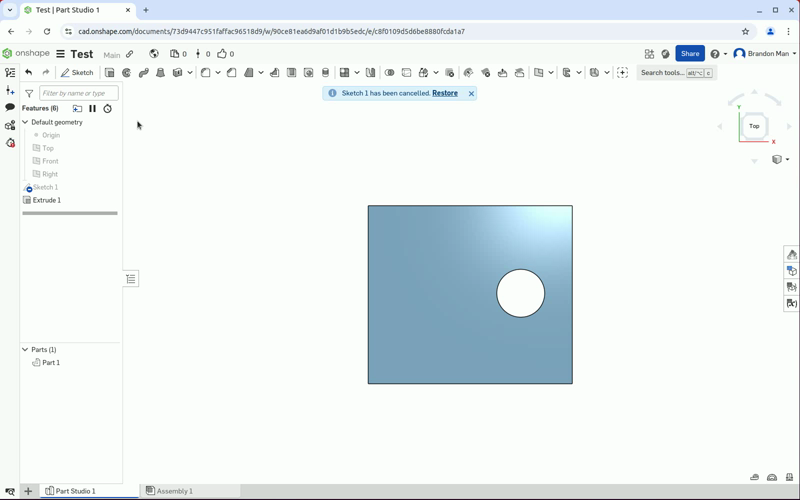
key(shift+h)
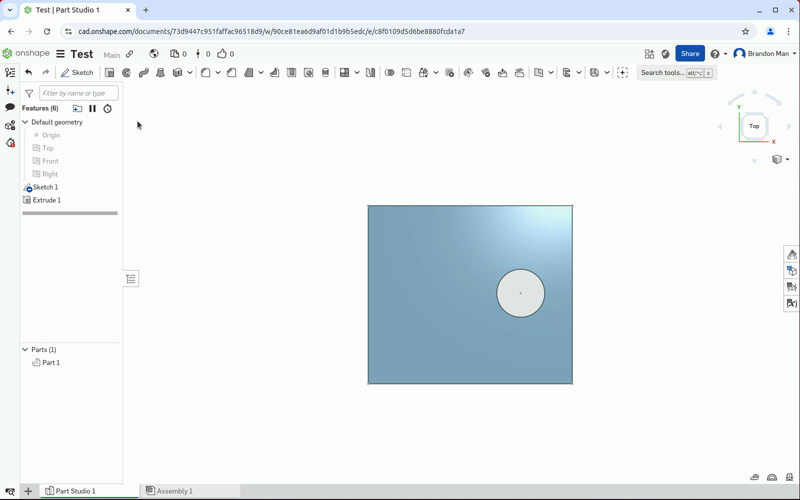
key(shift+h)
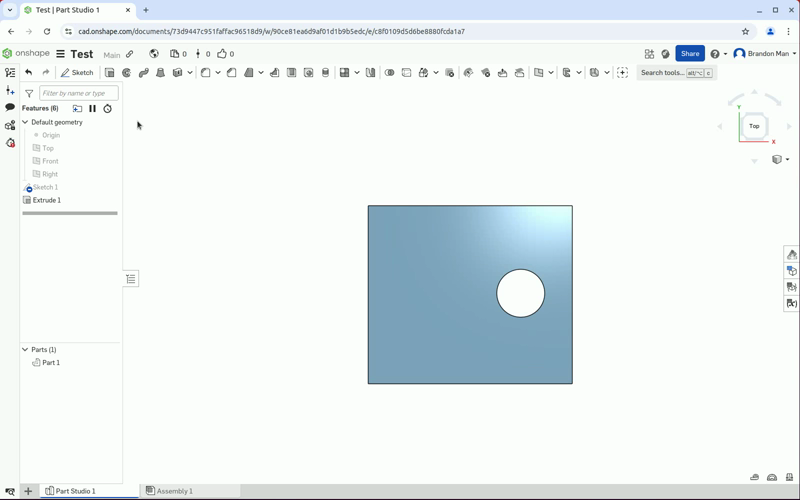
mouse_move(73, 189)
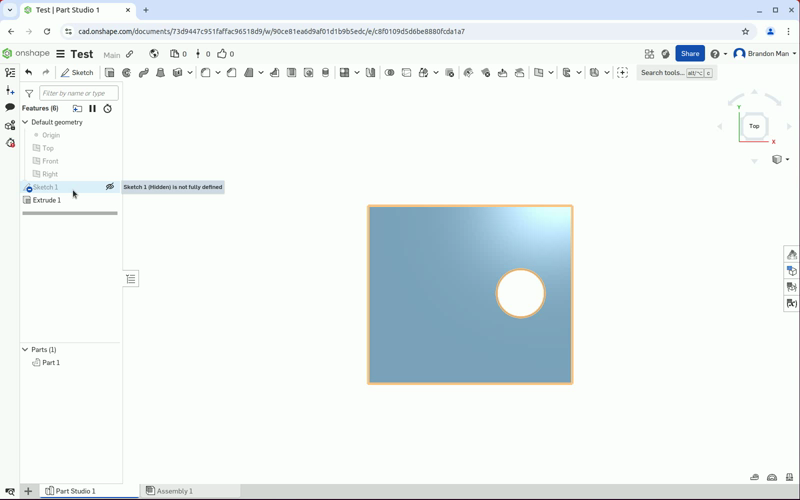
click(73, 189)
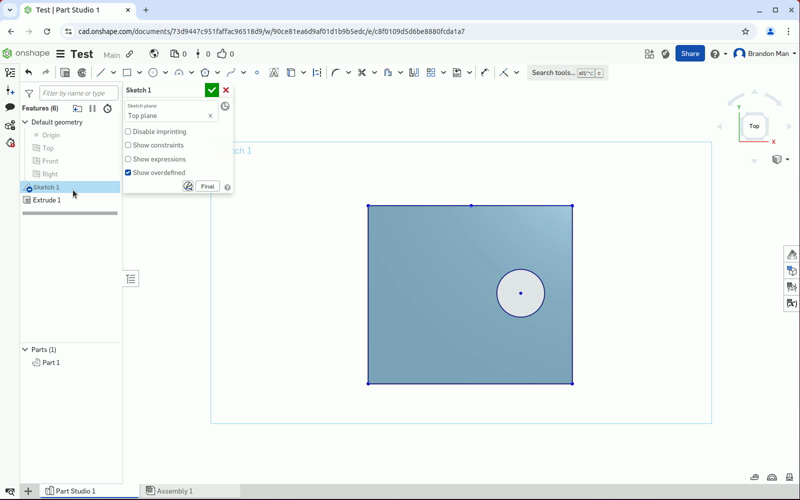
mouse_move(229, 92)
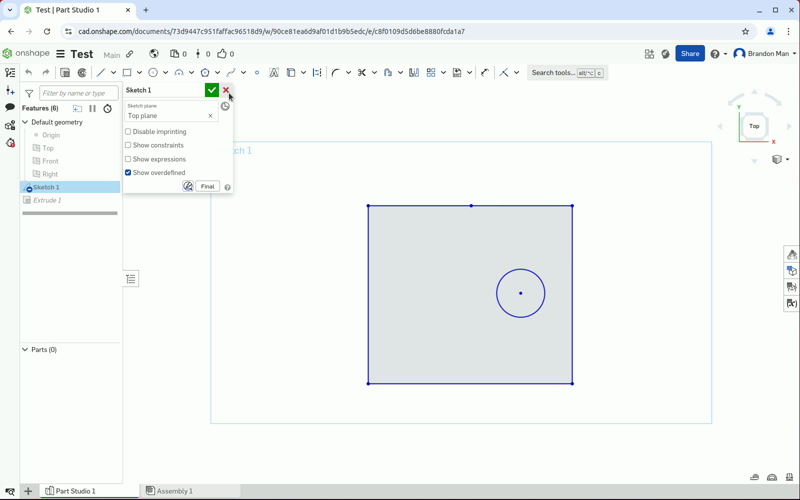
click(229, 92)
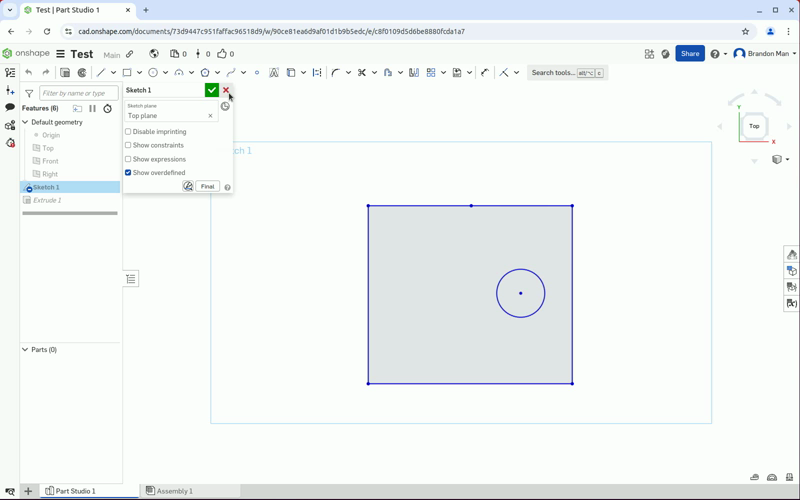
key(shift+s)
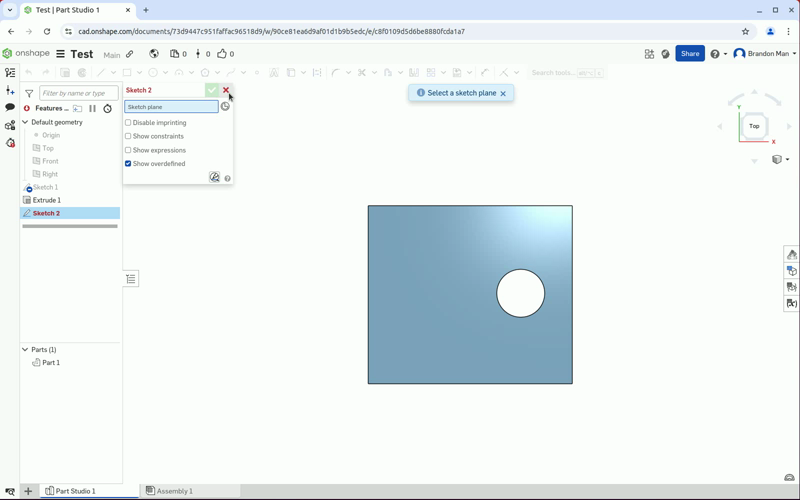
mouse_move(73, 150)
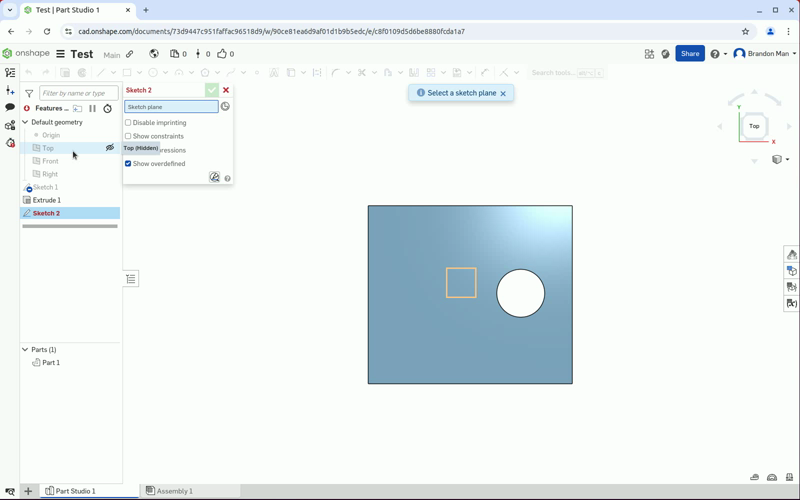
click(73, 150)
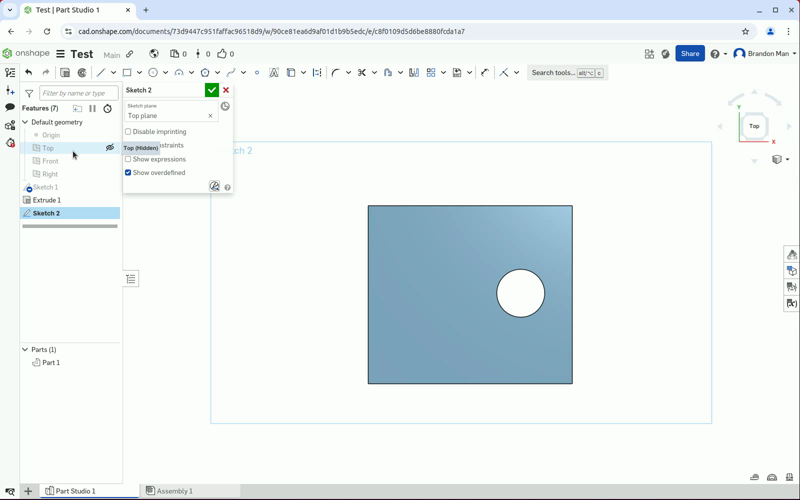
mouse_move(73, 352)
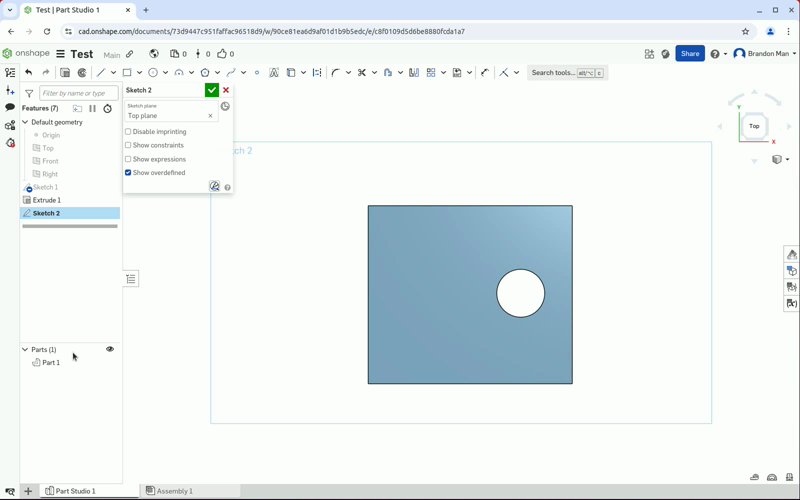
key(y)
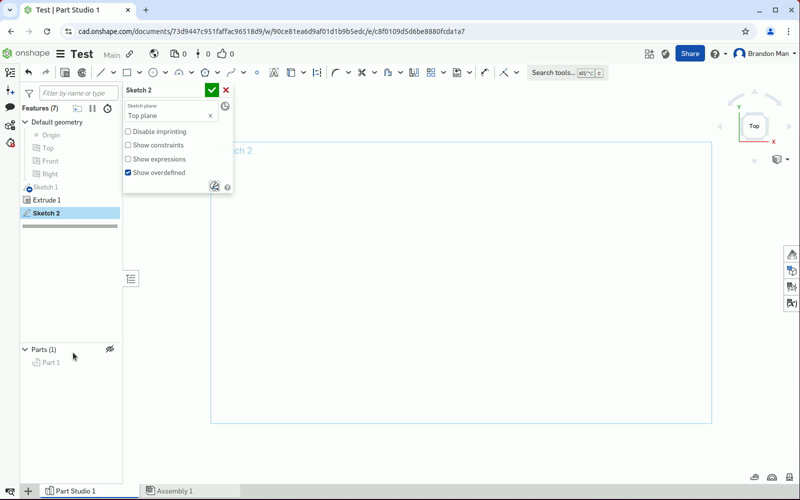
key(l)
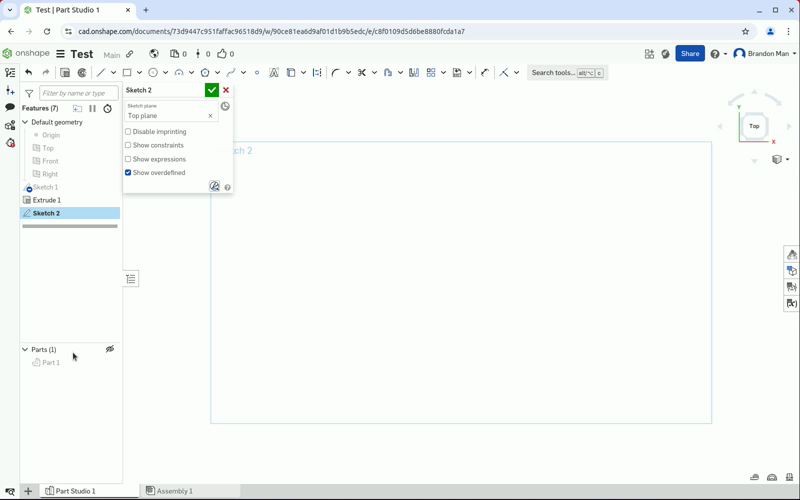
key_down(shift)
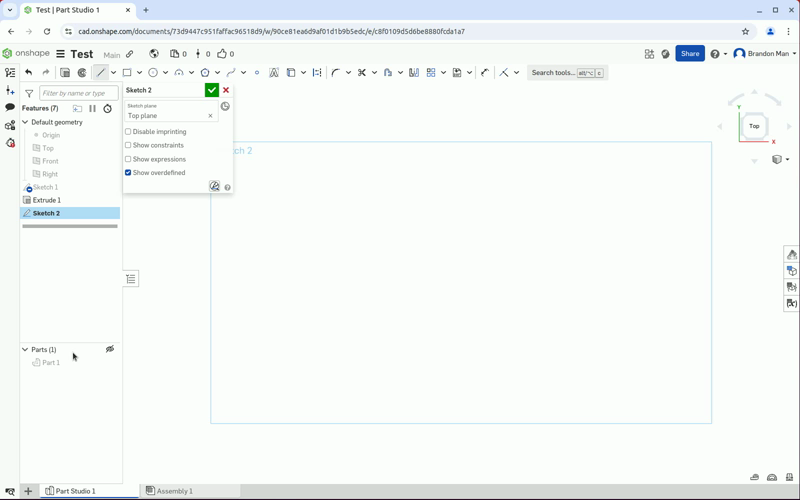
mouse_move(368, 383)
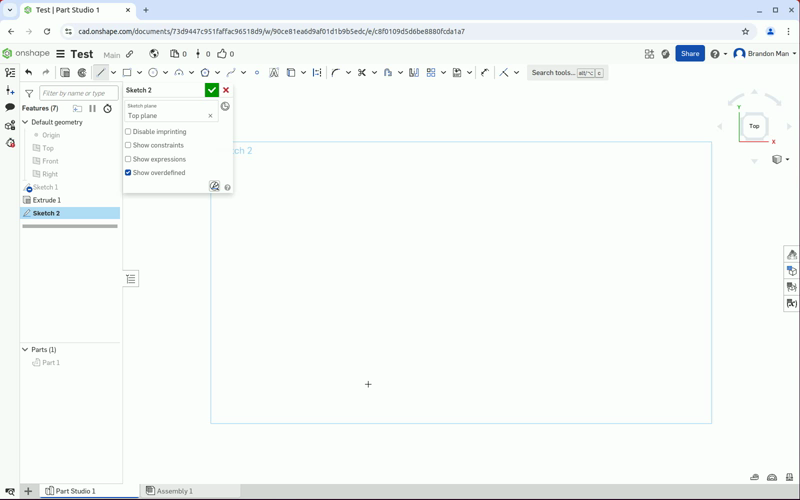
click(368, 383)
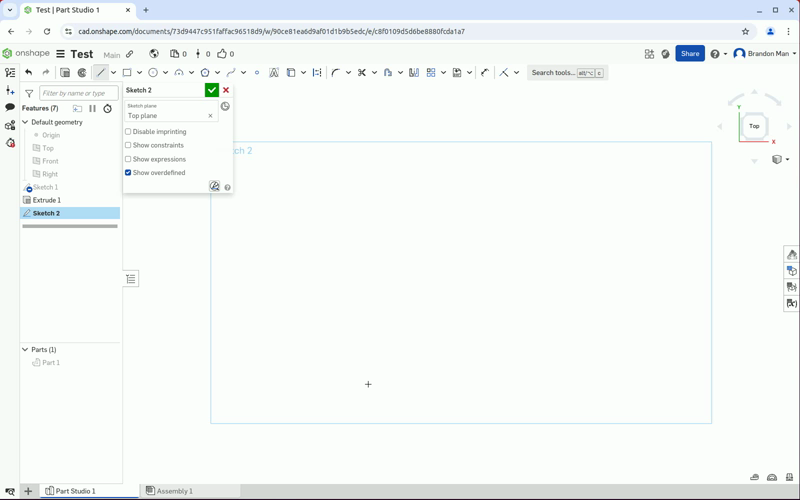
key_up(shift)
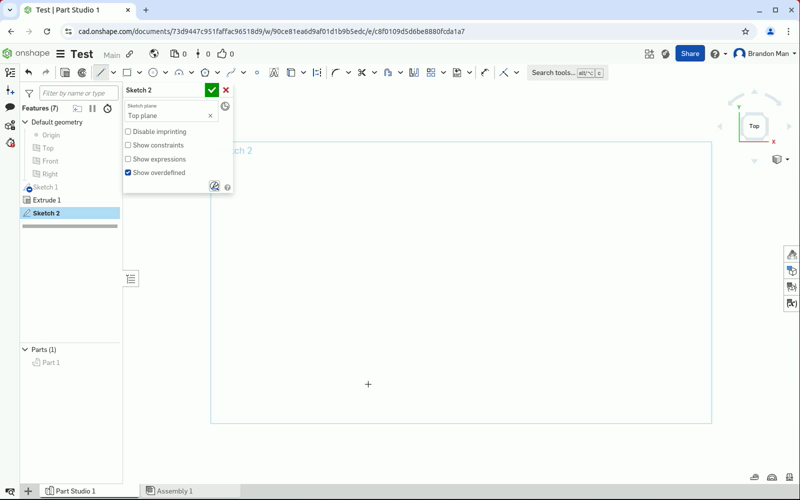
key_down(shift)
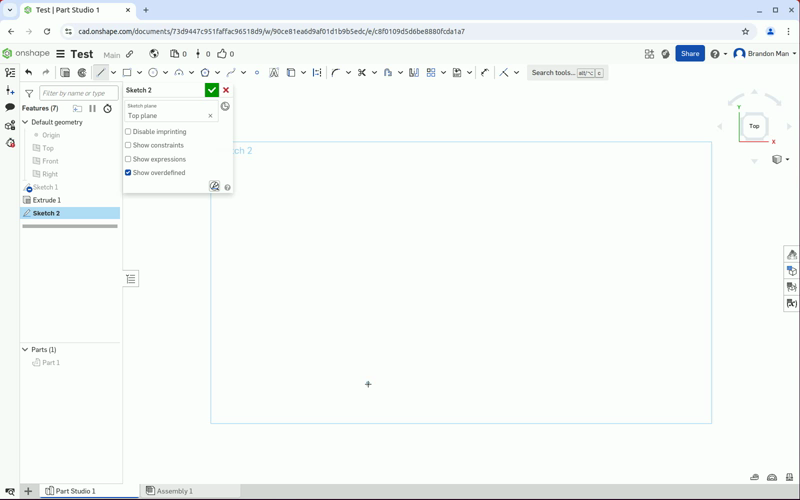
mouse_move(572, 383)
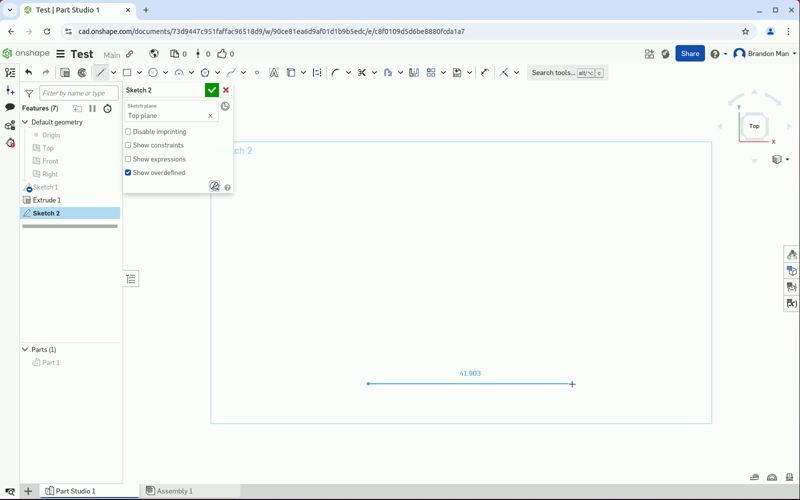
click(572, 383)
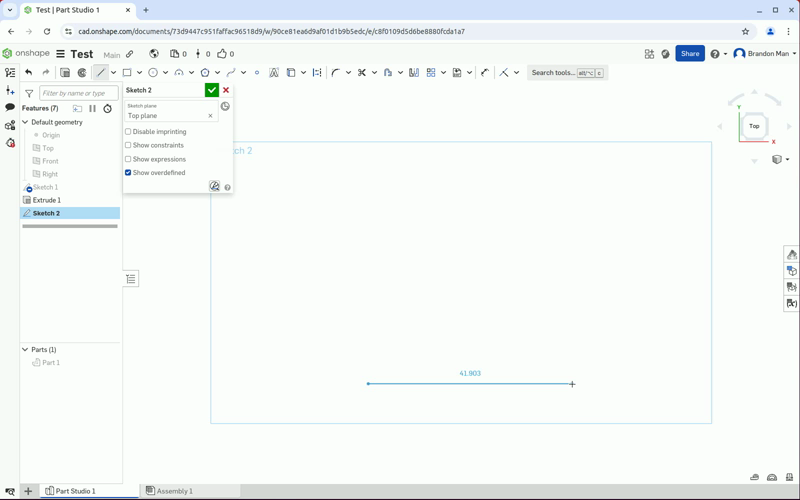
key_up(shift)
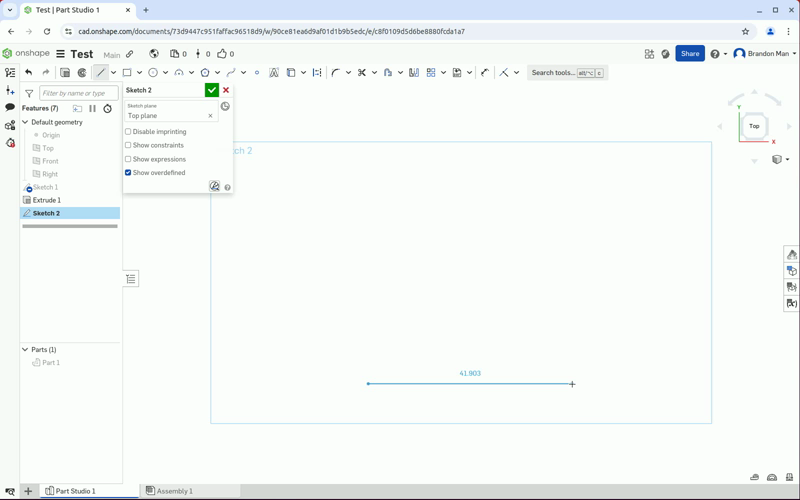
key_down(shift)
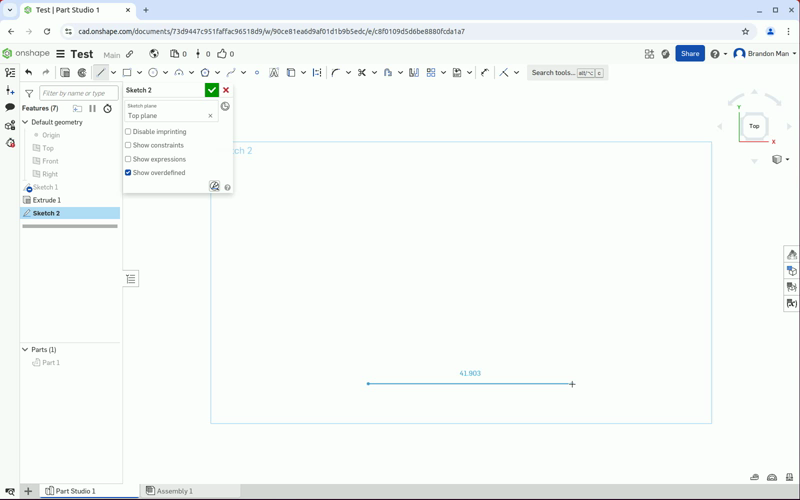
mouse_move(572, 205)
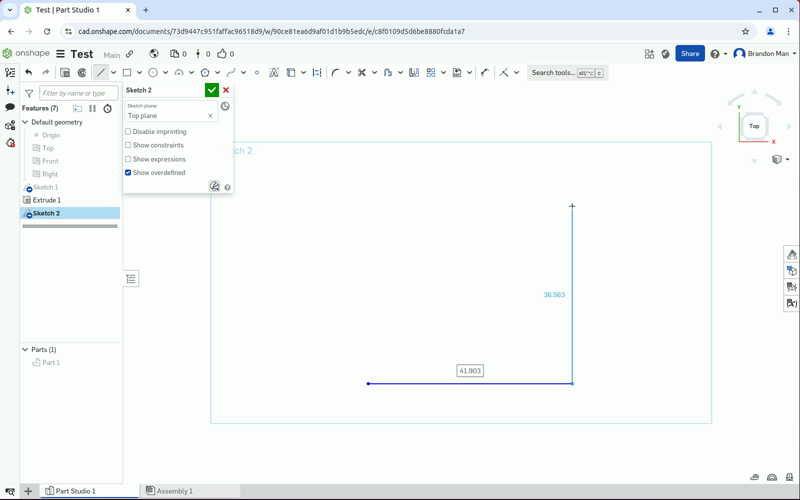
click(572, 205)
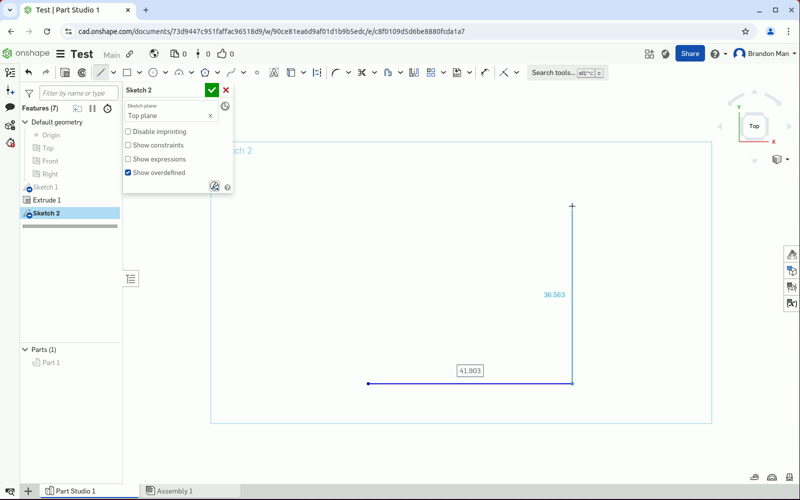
key_up(shift)
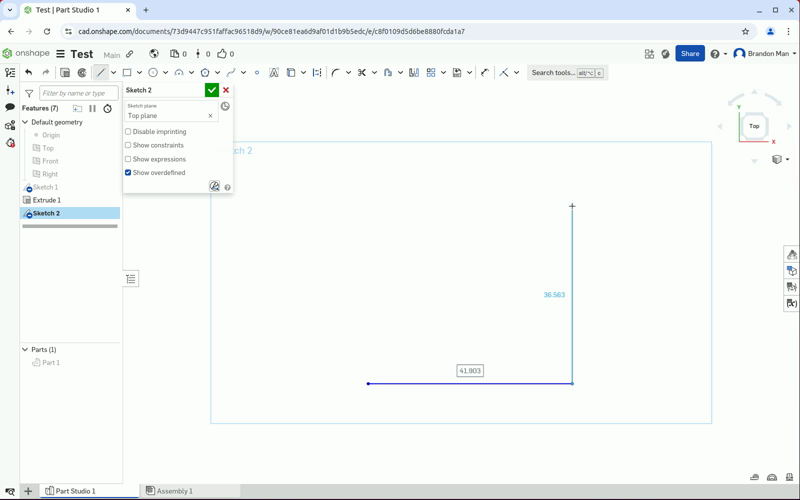
key_down(shift)
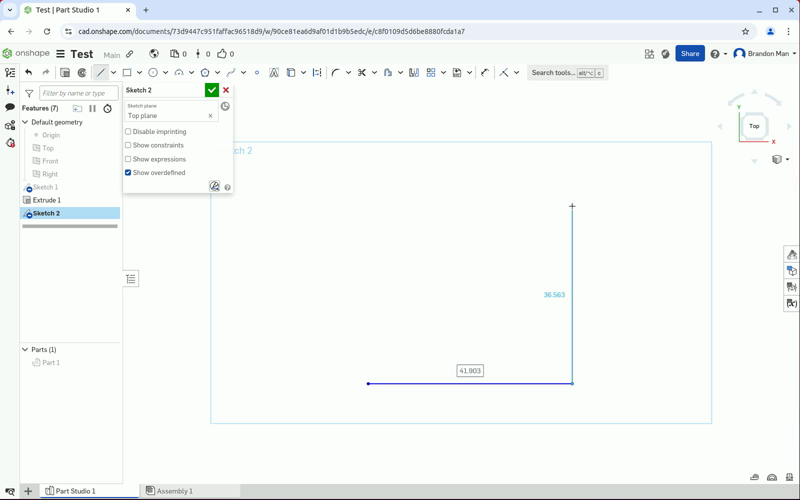
mouse_move(471, 205)
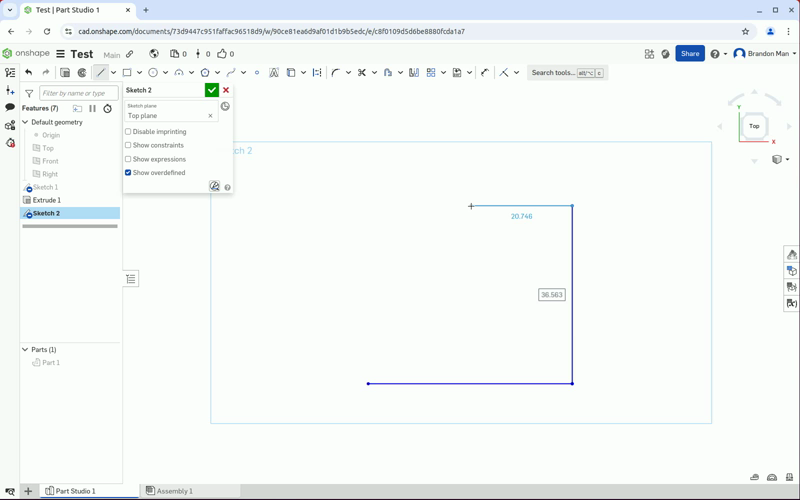
click(471, 205)
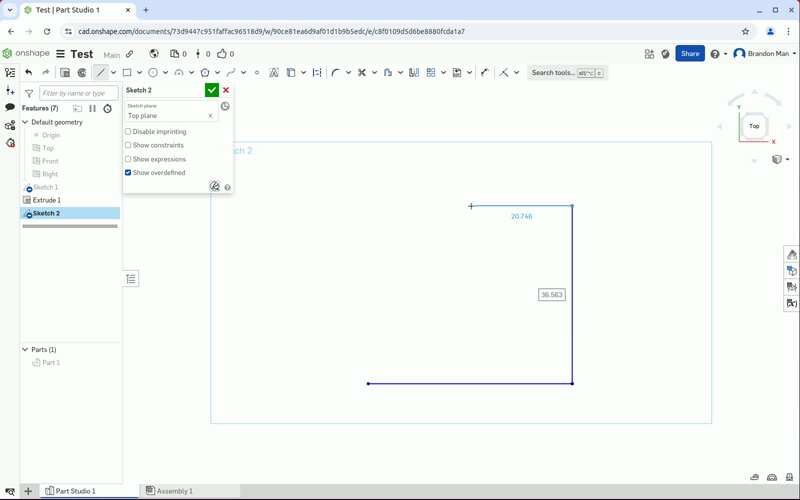
key_up(shift)
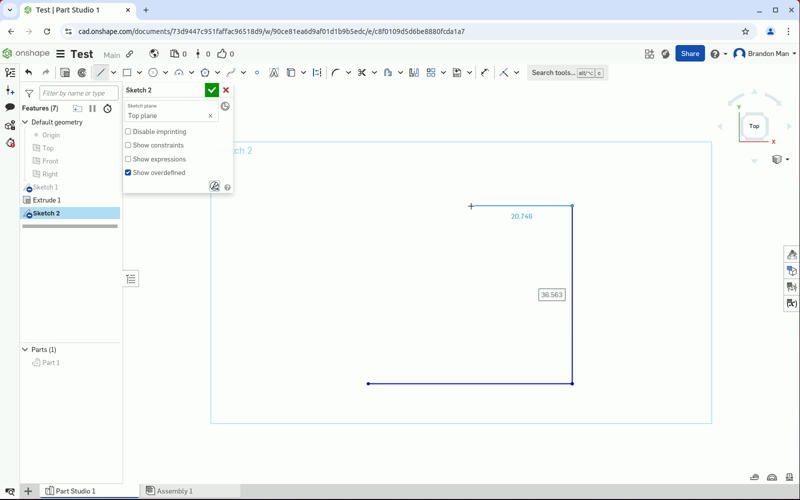
key_down(shift)
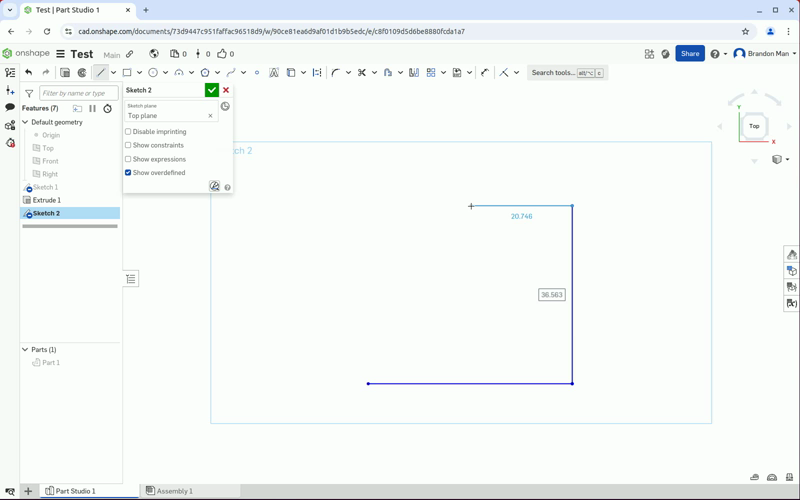
mouse_move(368, 205)
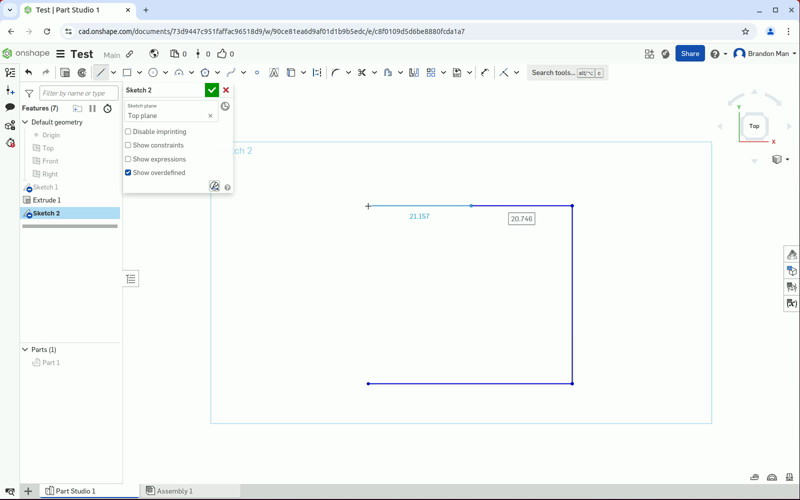
click(368, 205)
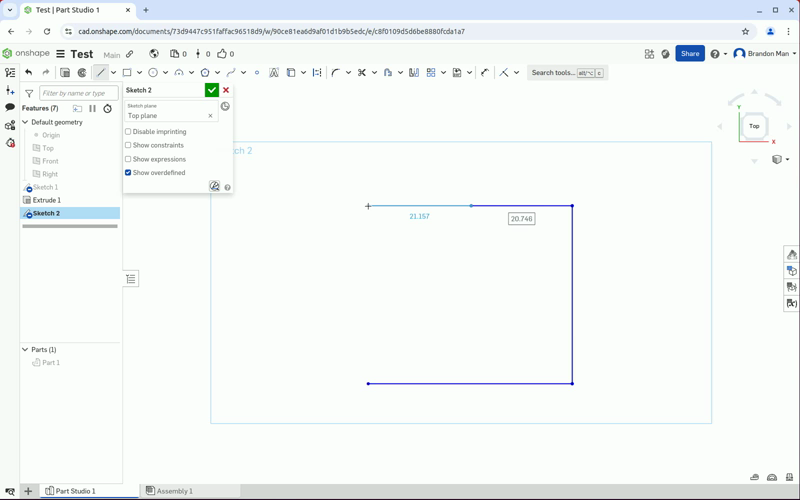
key_up(shift)
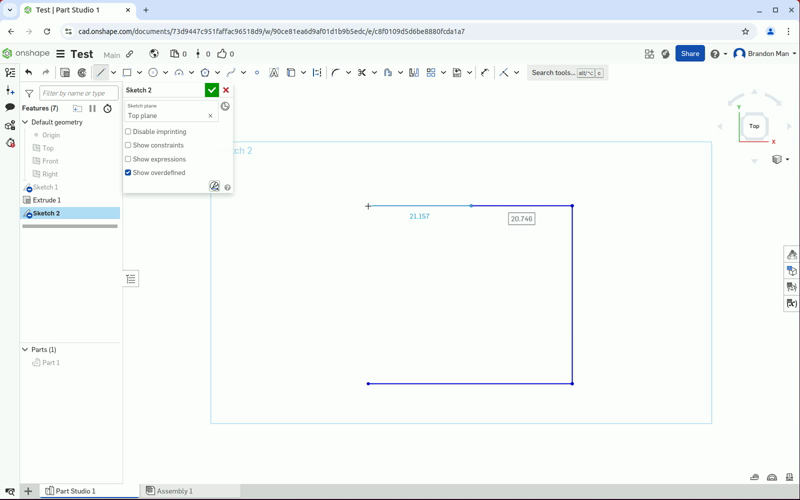
key_down(shift)
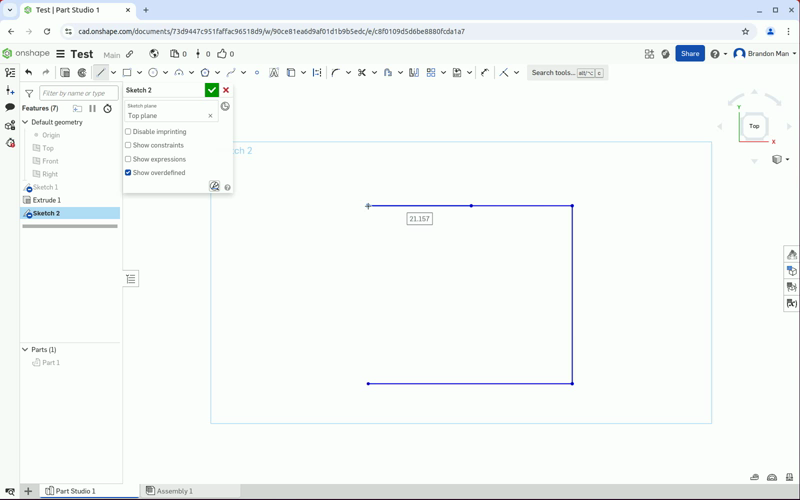
mouse_move(368, 383)
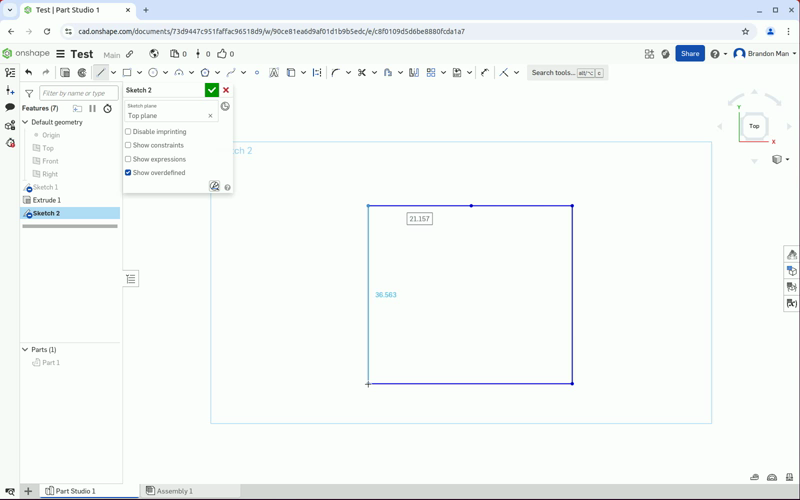
key_up(shift)
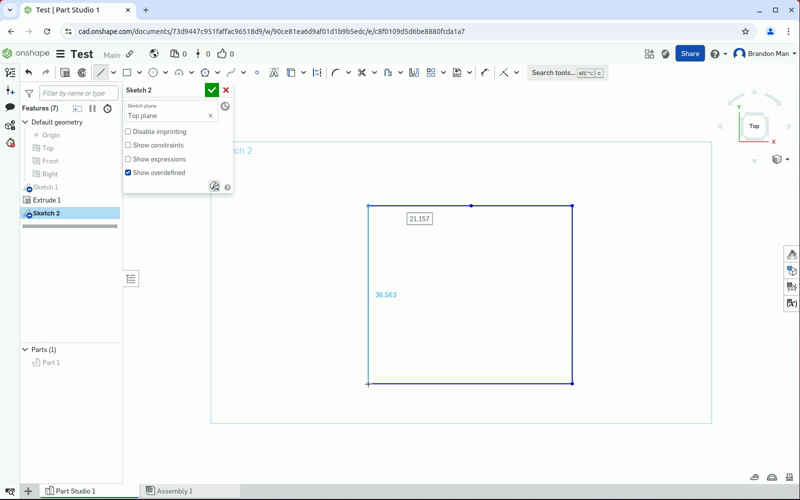
click(368, 383)
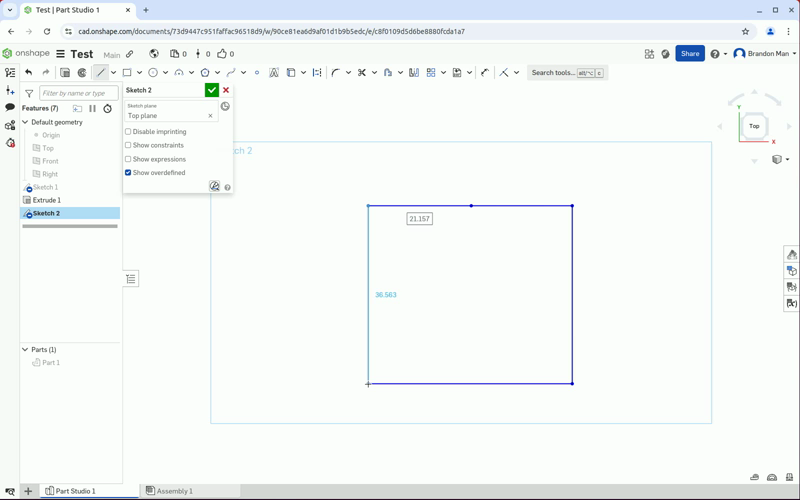
key(esc)
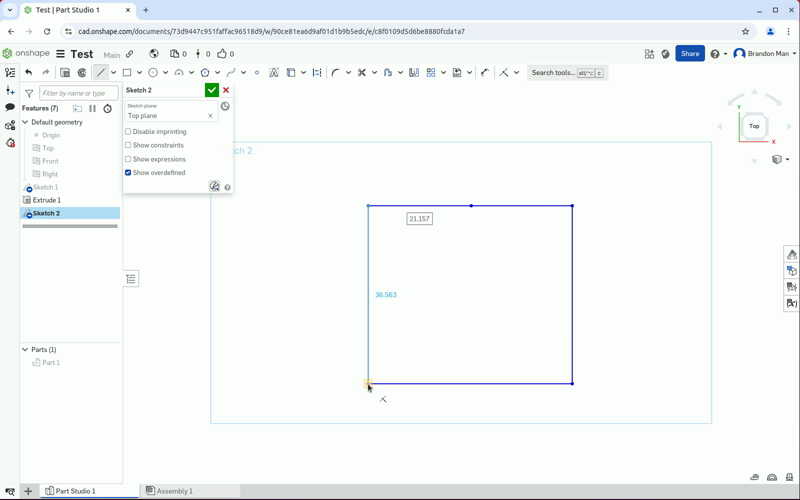
key(c)
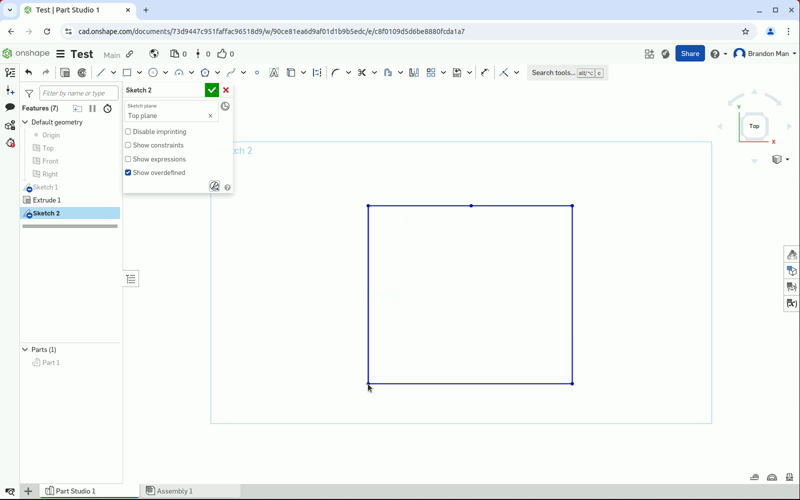
key_down(shift)
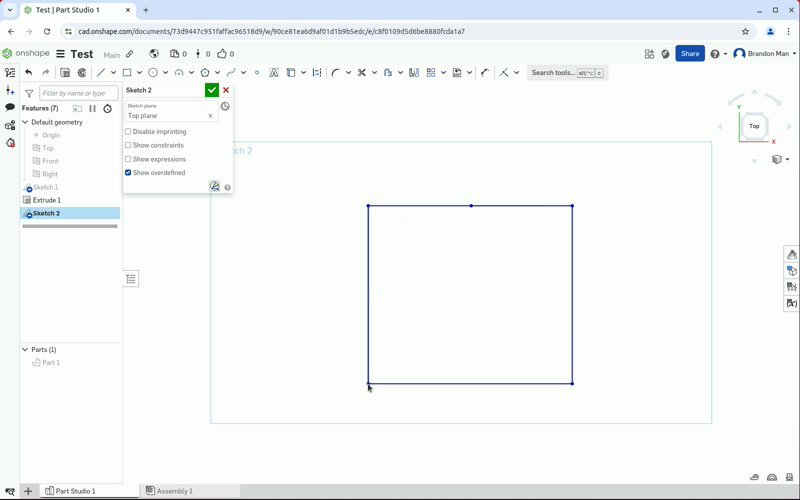
mouse_move(520, 293)
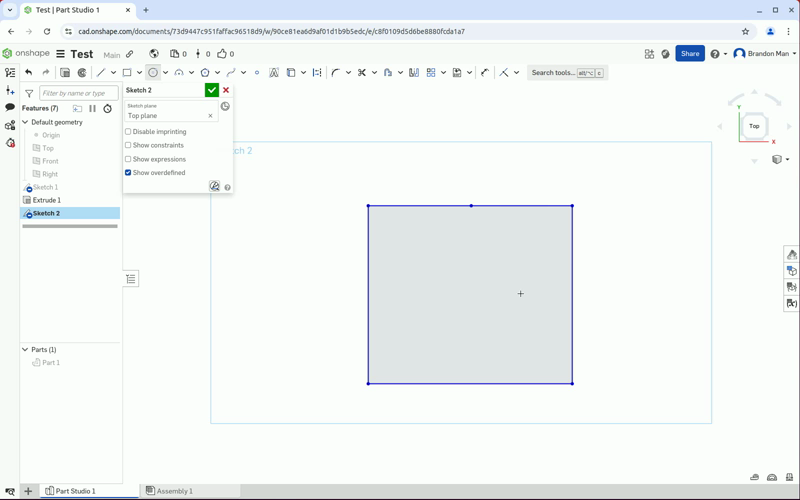
click(520, 293)
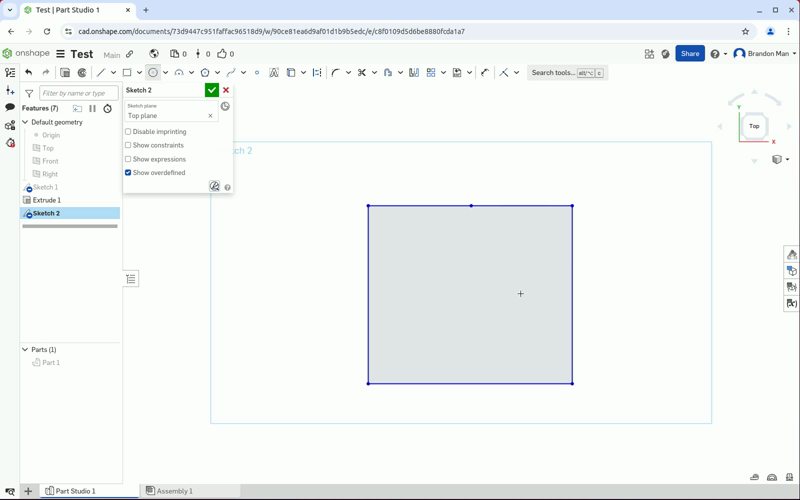
key_up(shift)
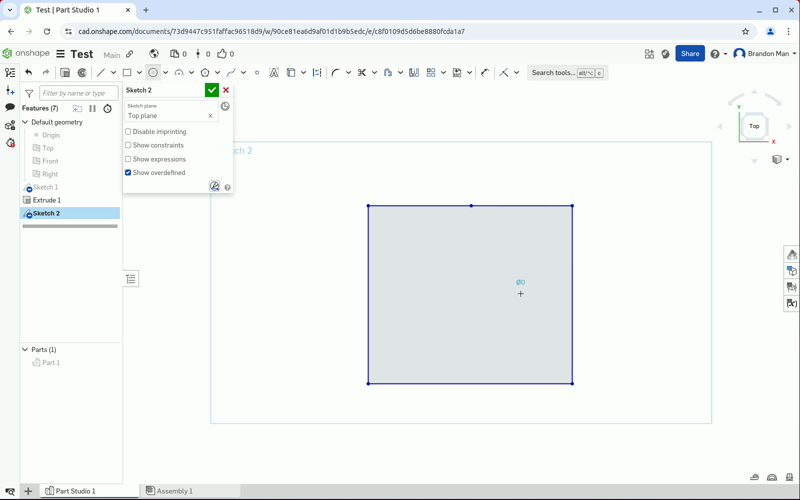
mouse_move(544, 293)
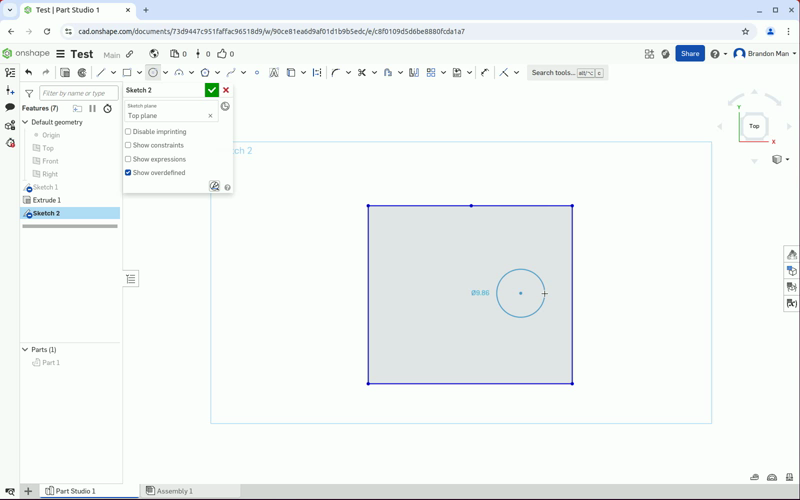
click(544, 293)
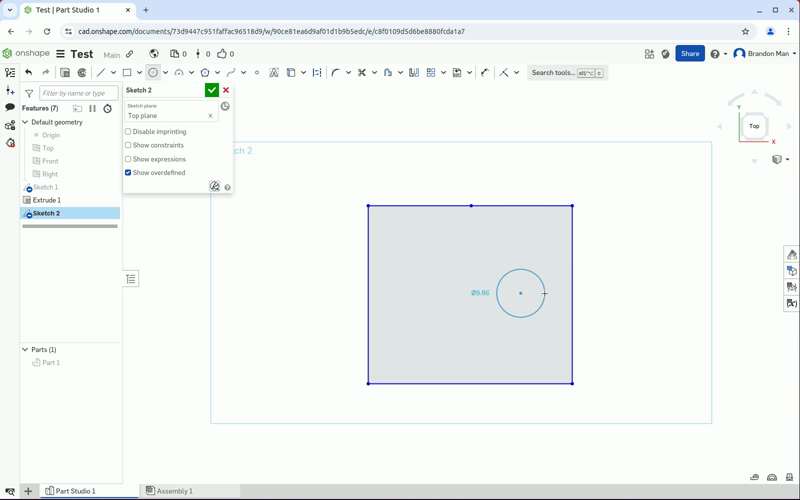
key(esc)
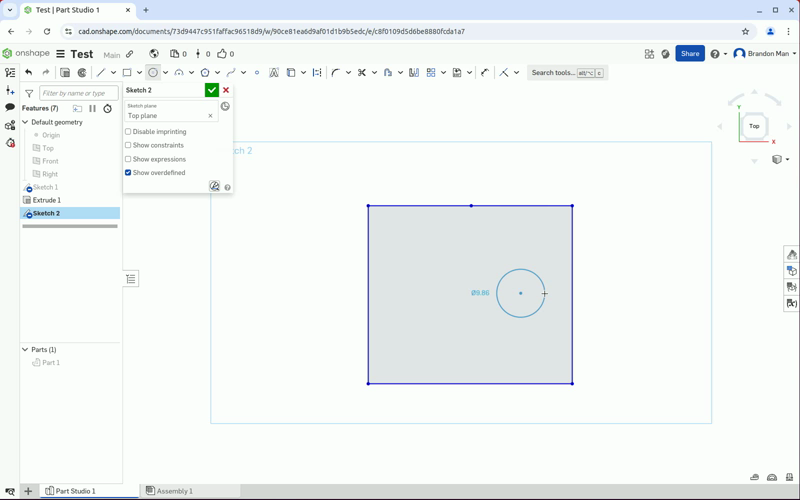
mouse_move(415, 251)
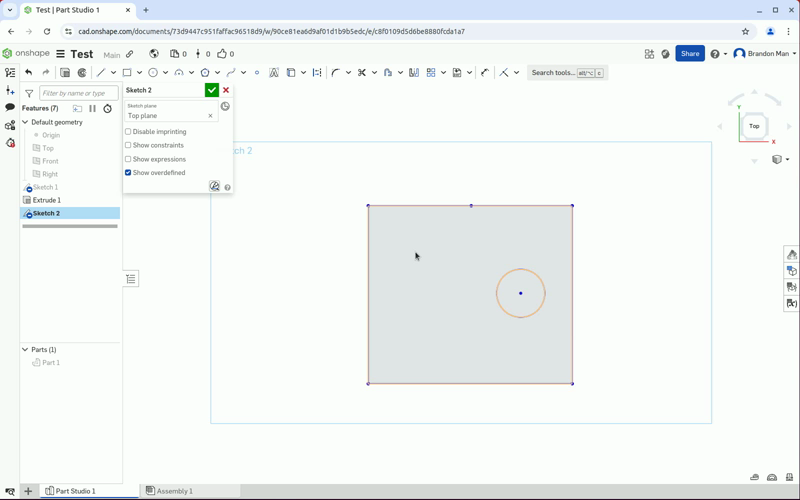
click(415, 251)
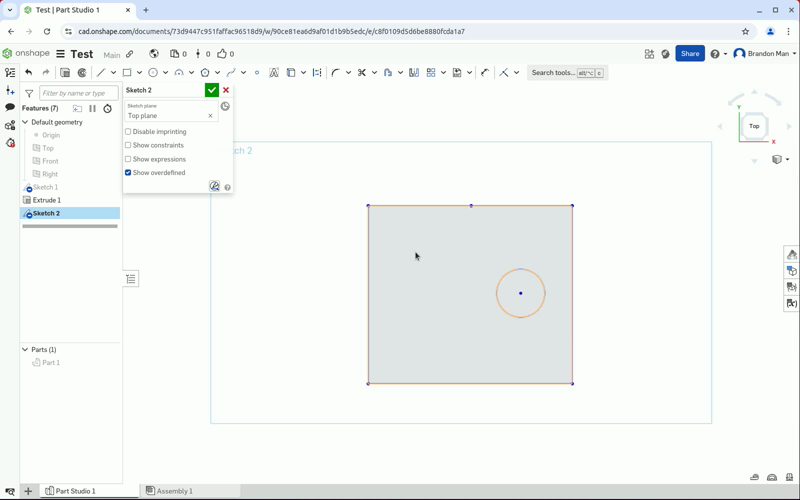
mouse_move(73, 352)
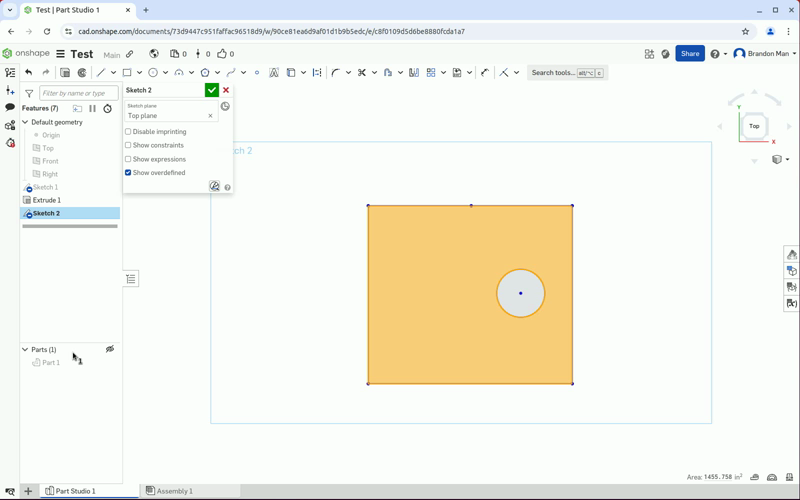
key(shift+y)
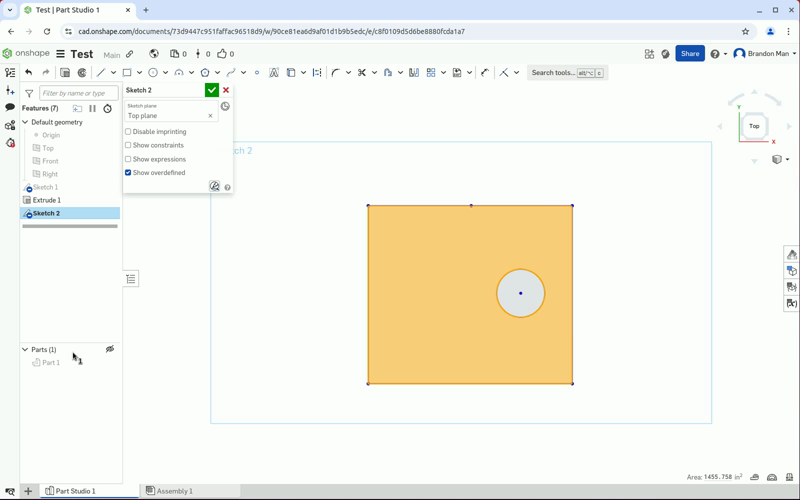
key(shift+e)
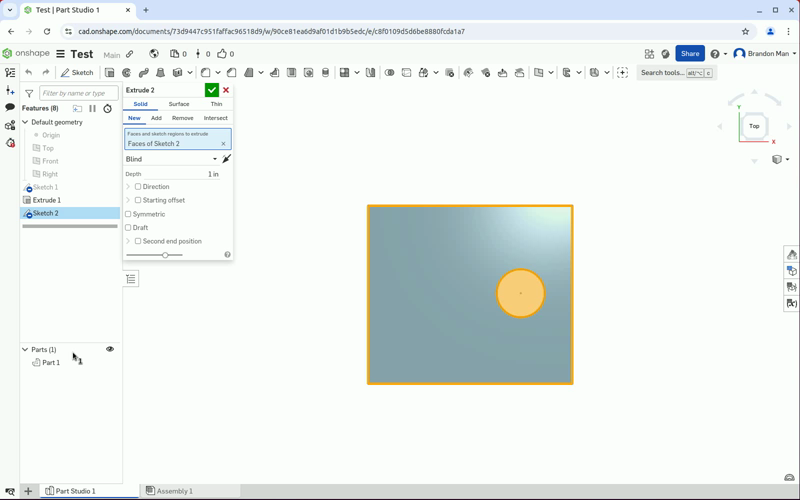
mouse_move(143, 106)
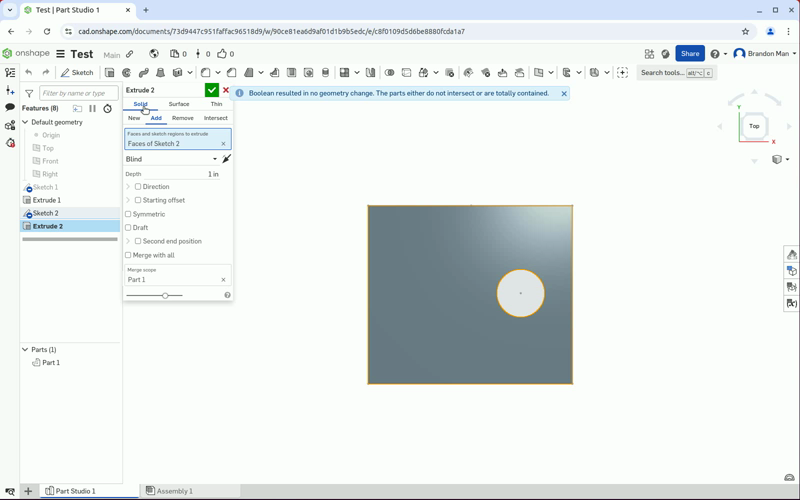
click(143, 106)
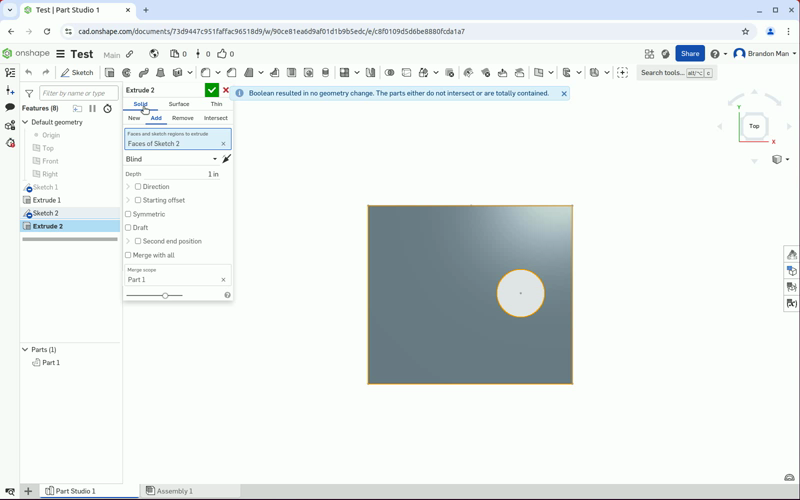
mouse_move(137, 120)
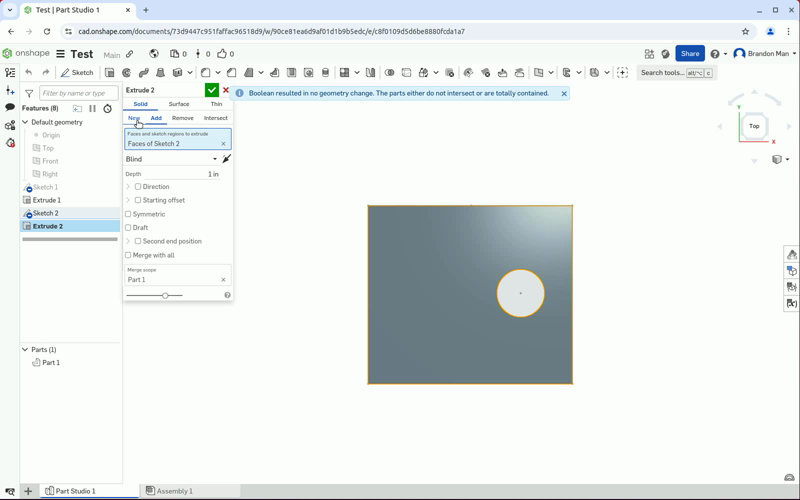
click(137, 120)
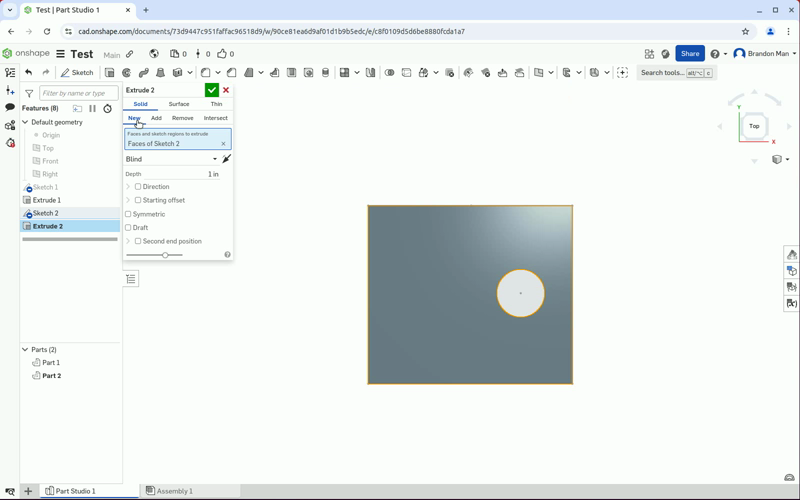
key(tab, 4)
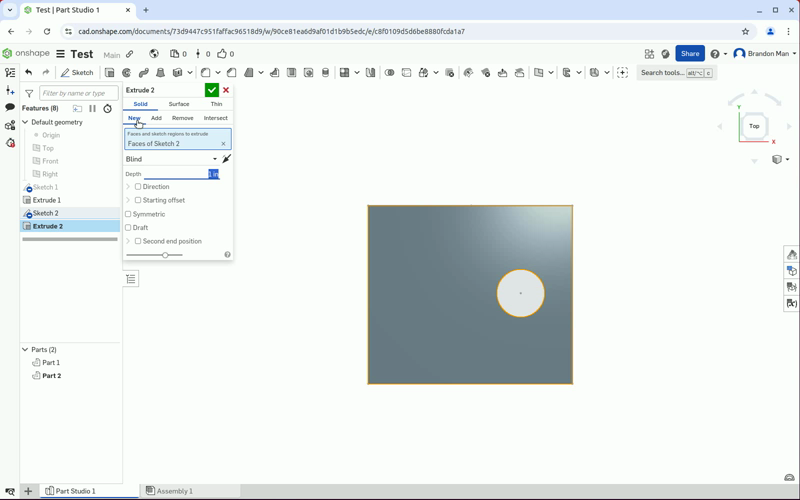
text(2.648)
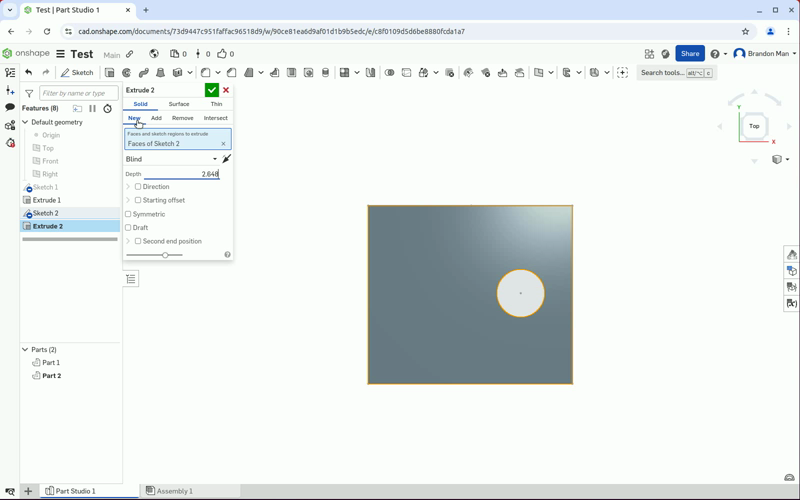
key(enter)
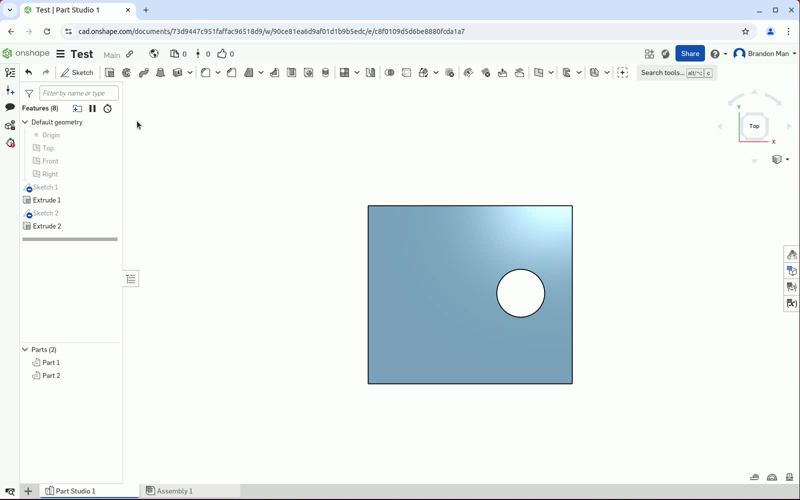
key(shift+h)
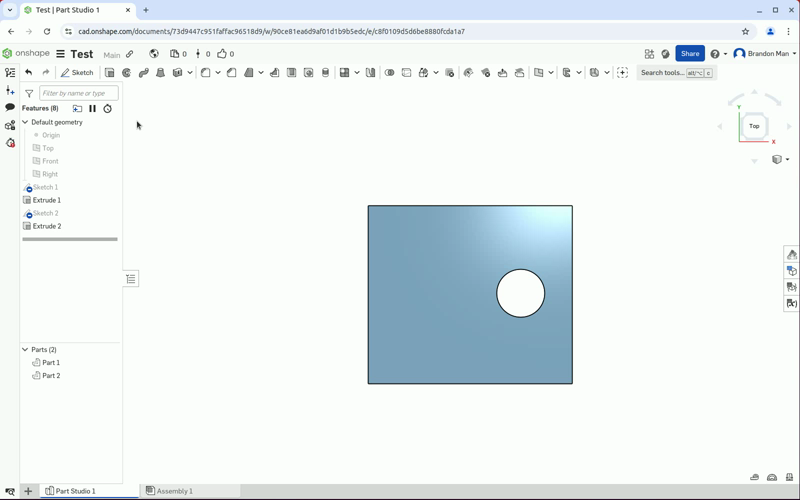
key(shift+h)
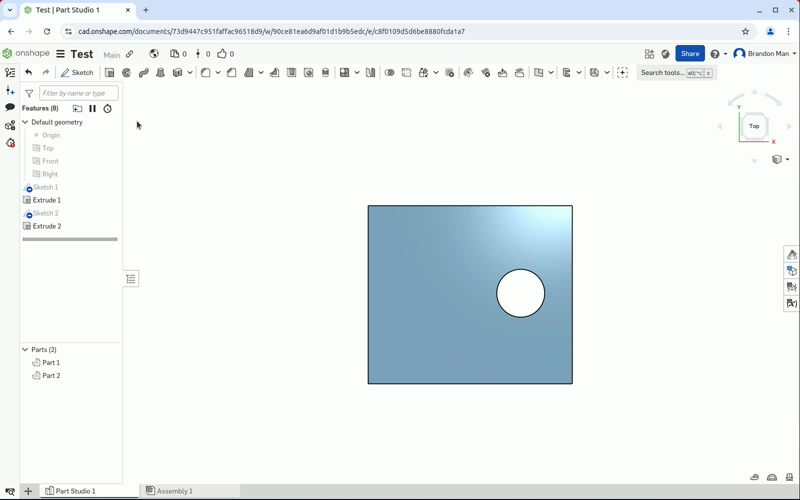
mouse_move(73, 189)
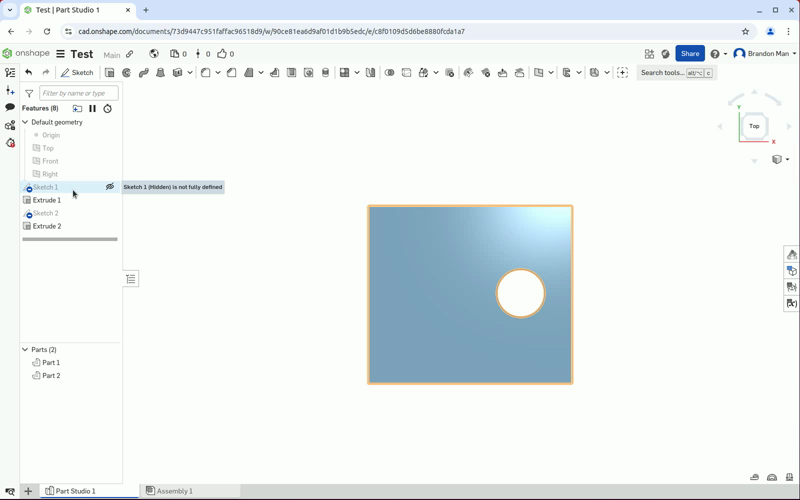
click(73, 189)
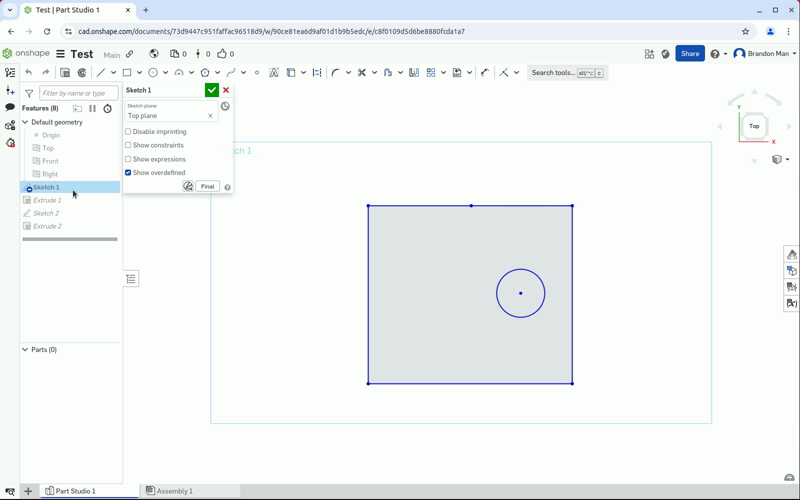
mouse_move(229, 92)
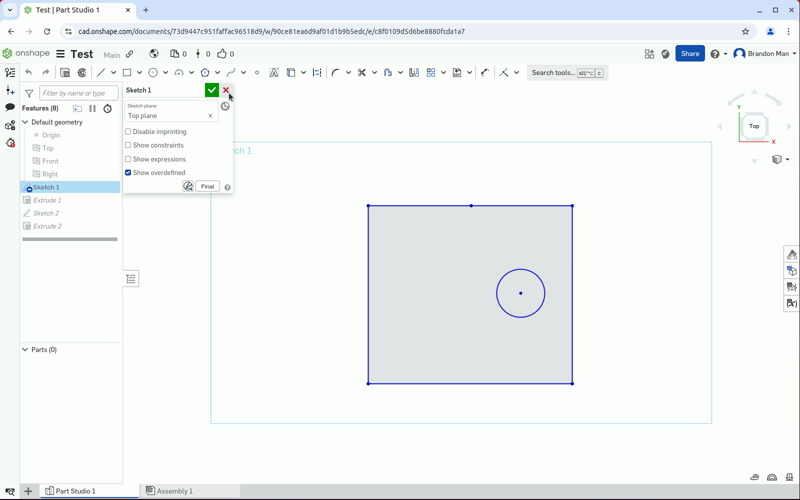
click(229, 92)
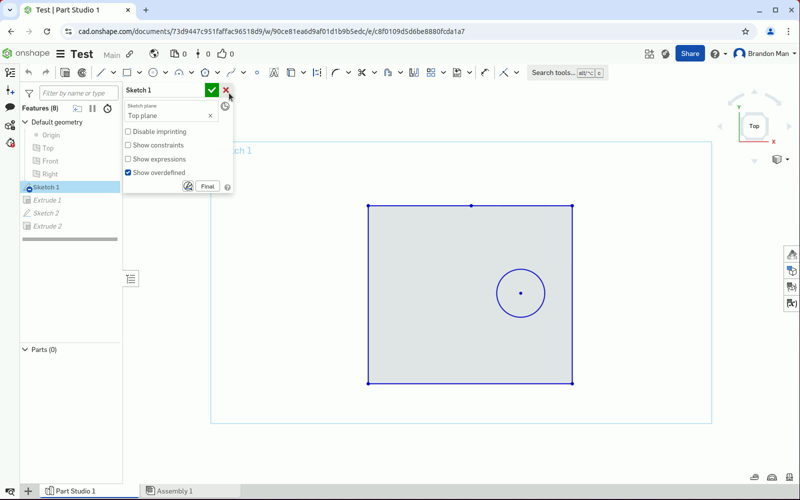
key(shift+s)
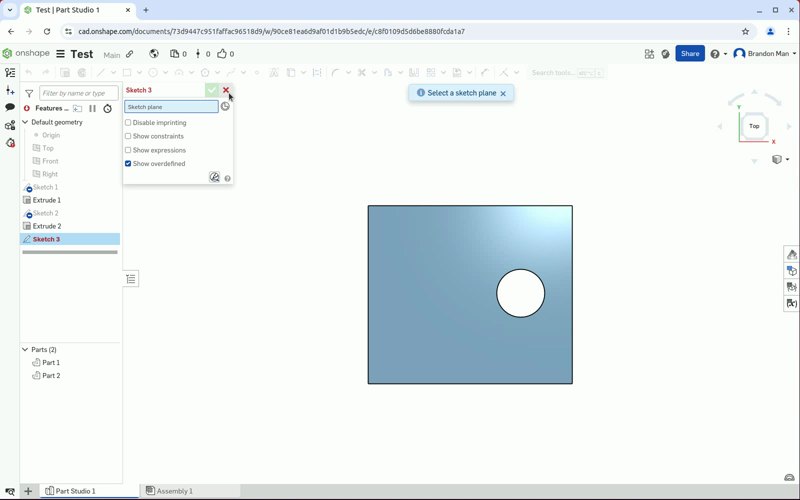
mouse_move(73, 150)
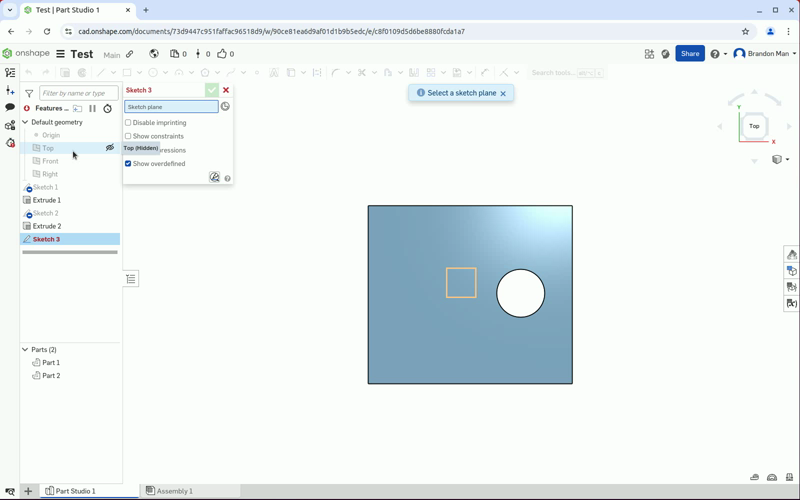
click(73, 150)
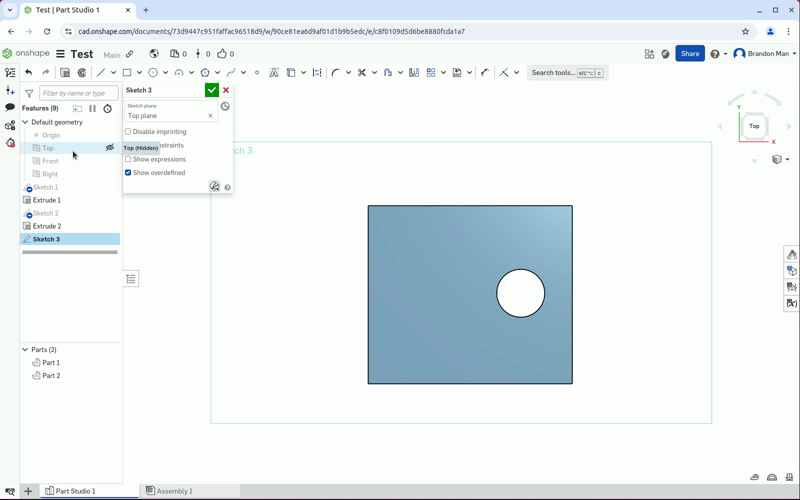
mouse_move(73, 352)
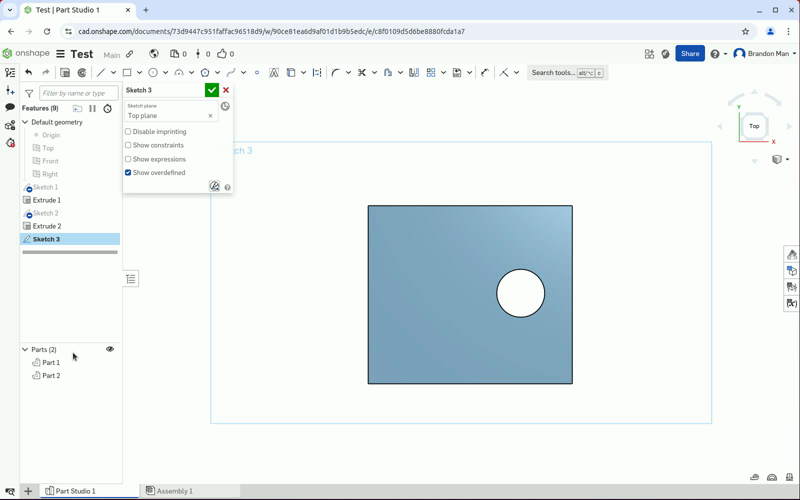
key(y)
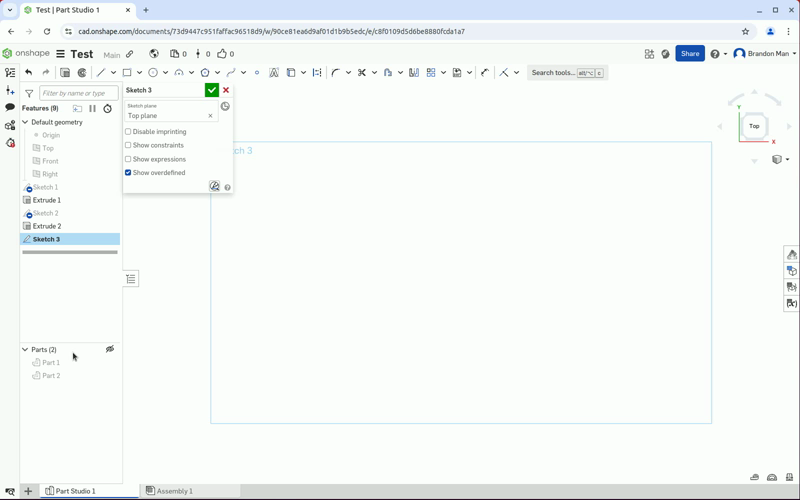
key(l)
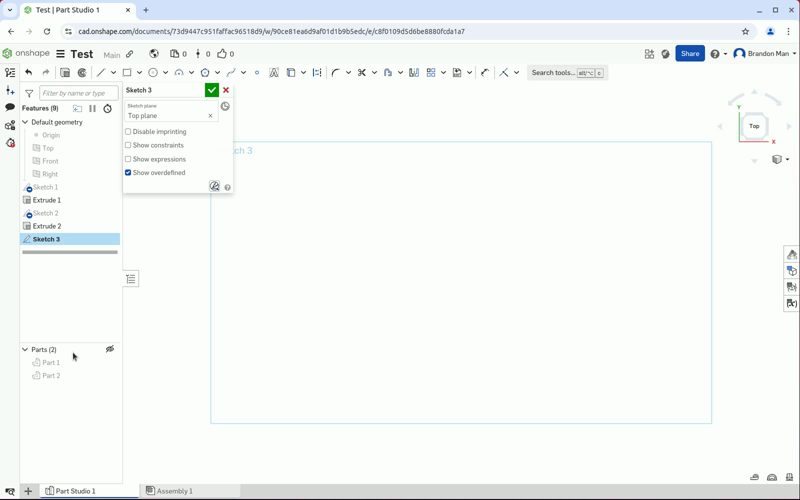
key_down(shift)
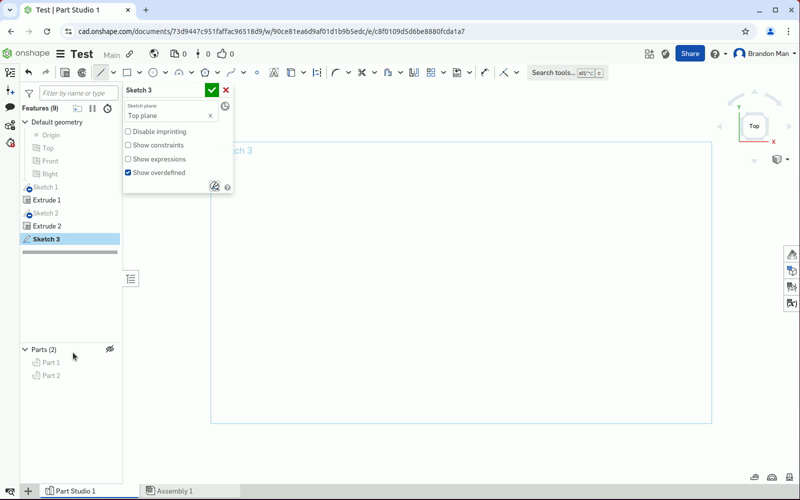
mouse_move(368, 383)
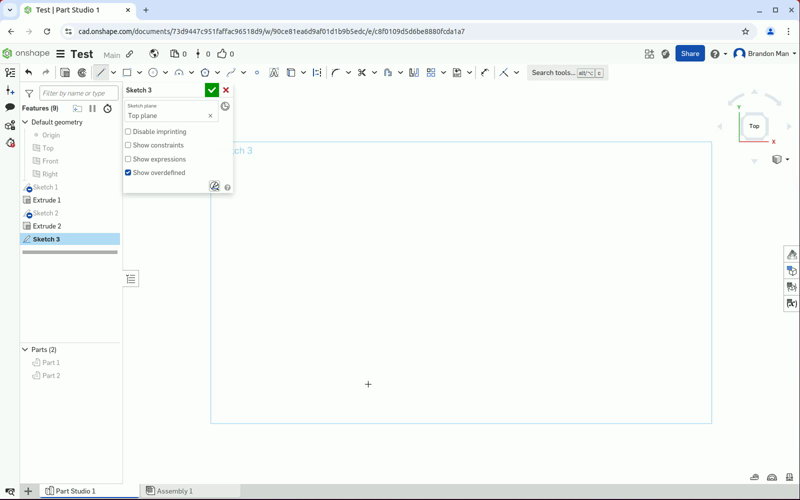
click(368, 383)
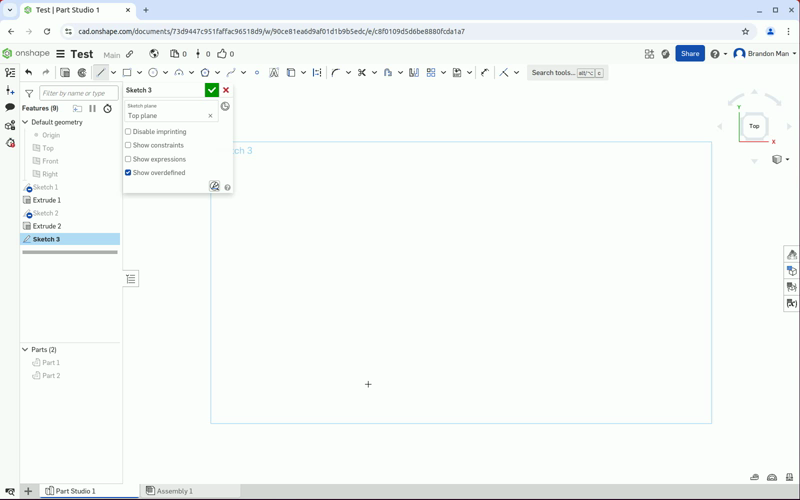
key_up(shift)
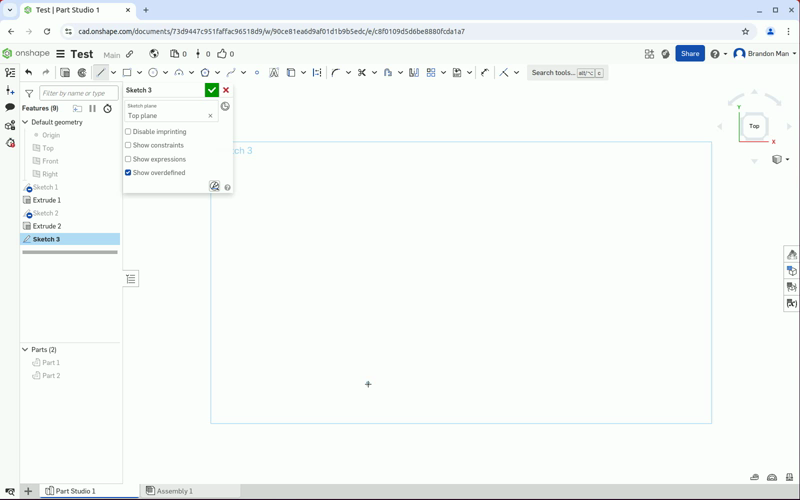
key_down(shift)
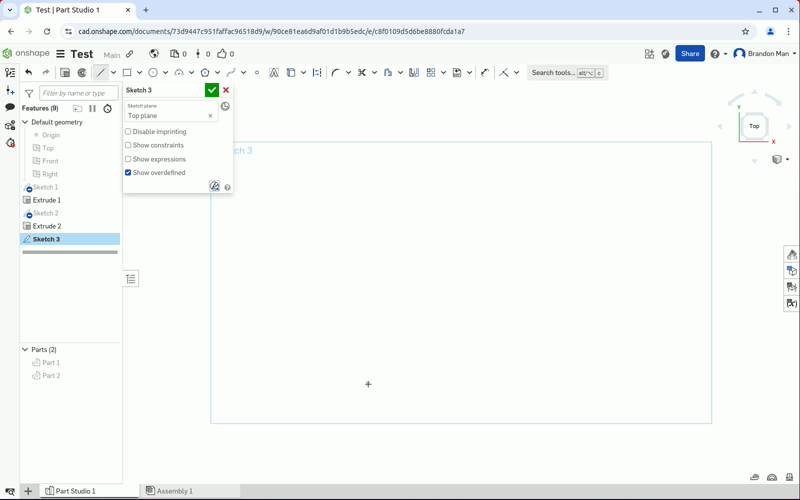
mouse_move(572, 383)
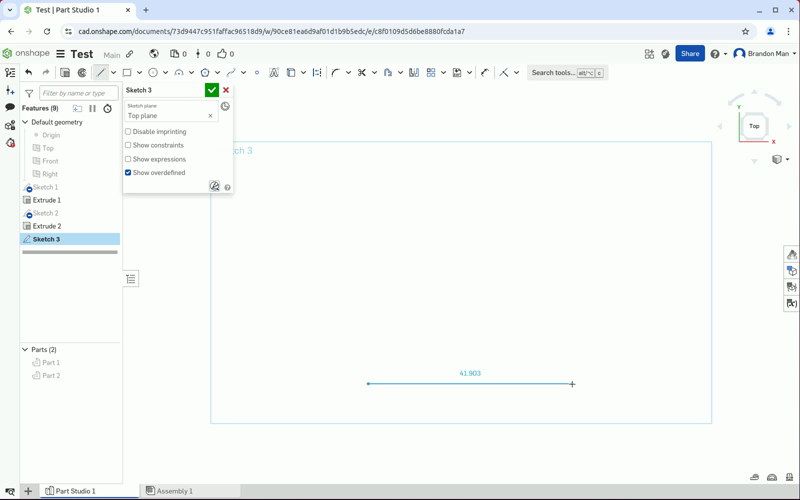
click(572, 383)
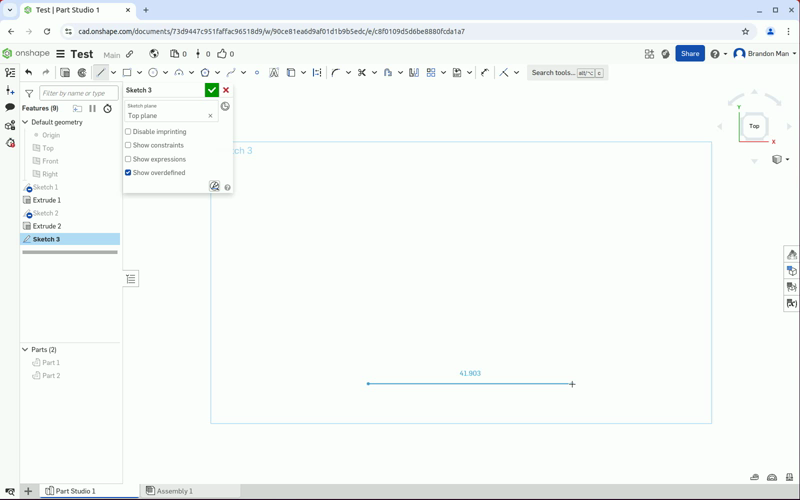
key_up(shift)
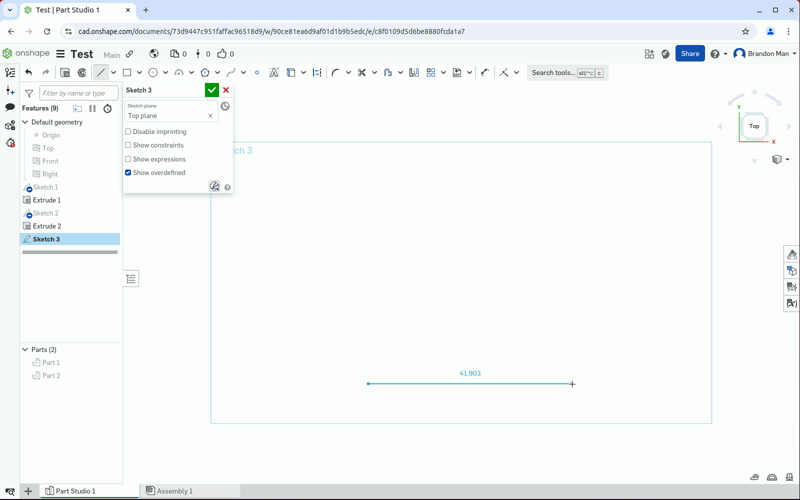
key_down(shift)
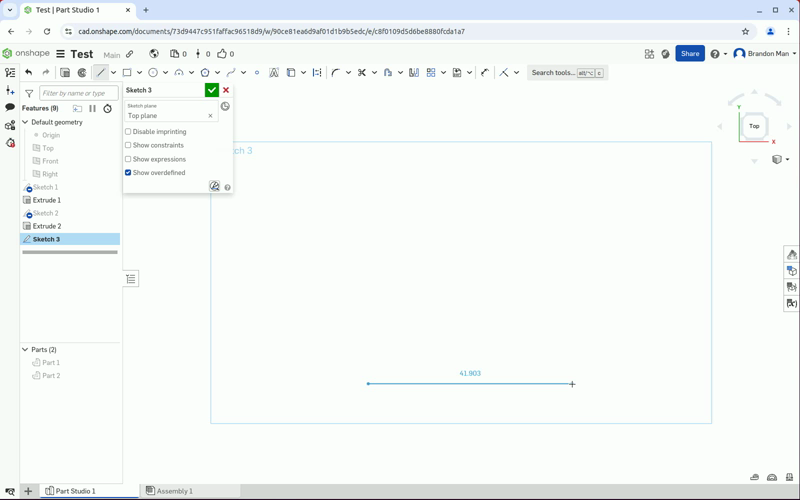
mouse_move(572, 205)
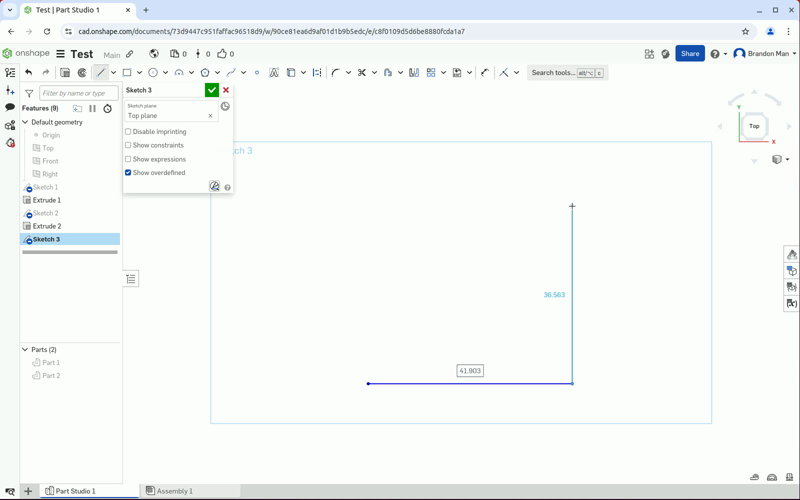
click(572, 205)
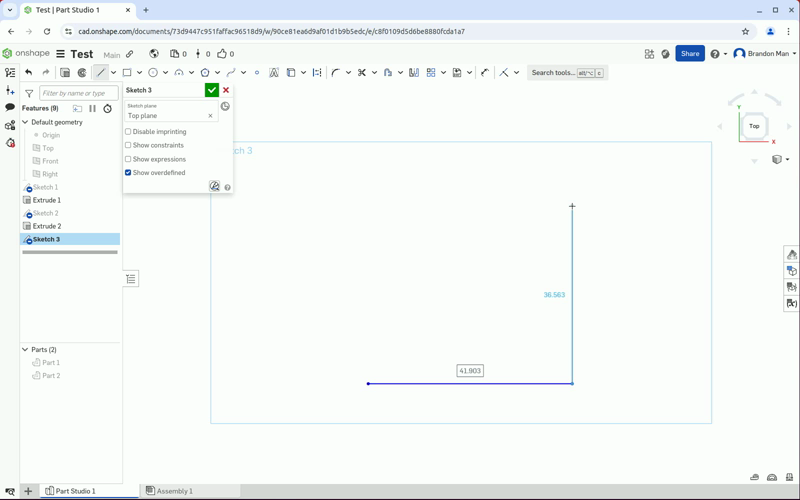
key_up(shift)
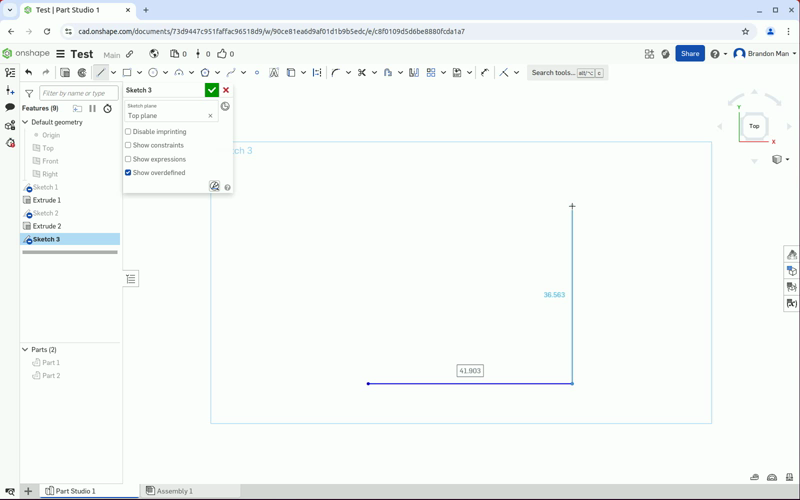
key_down(shift)
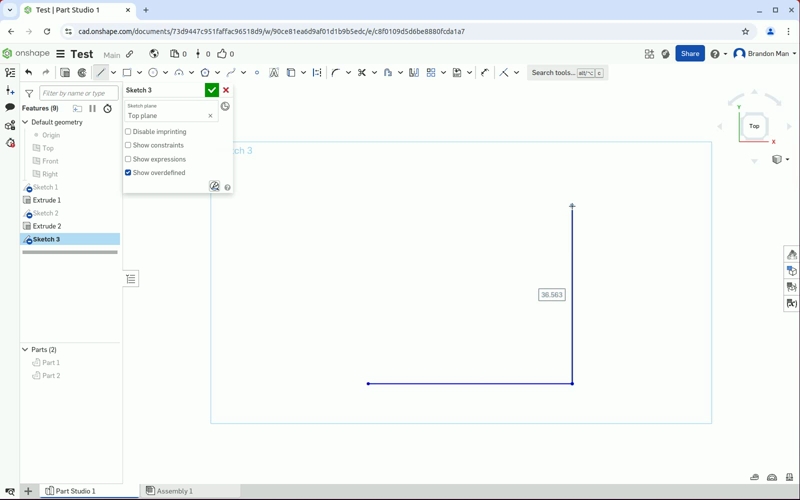
mouse_move(471, 205)
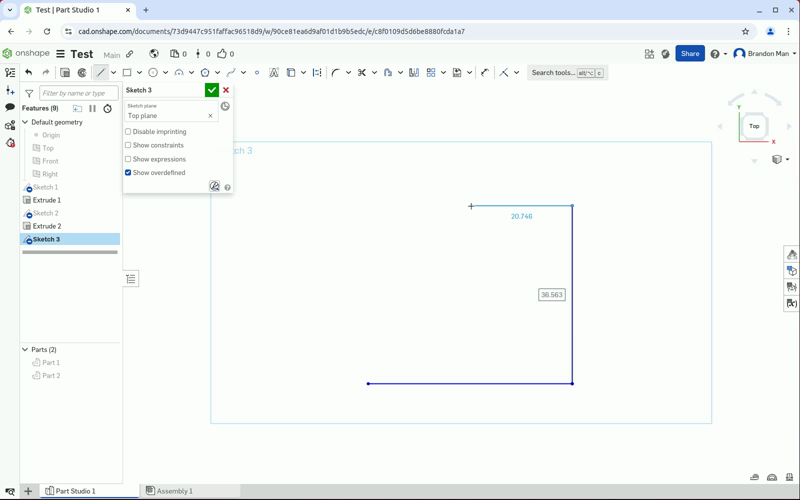
click(471, 205)
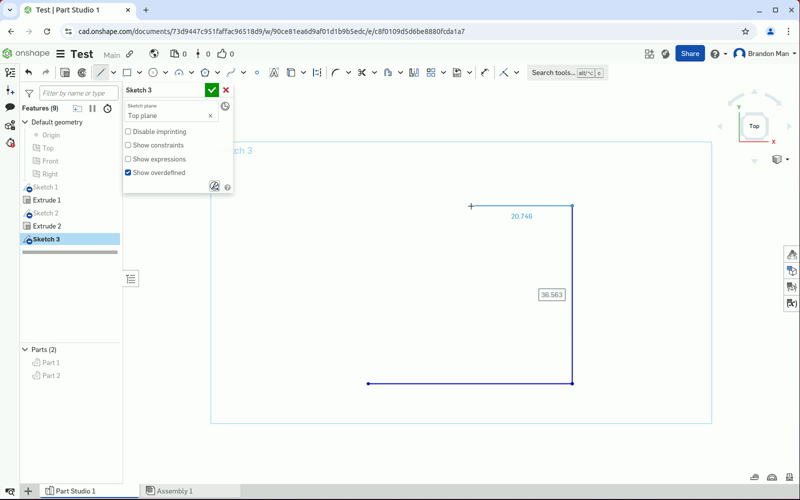
key_up(shift)
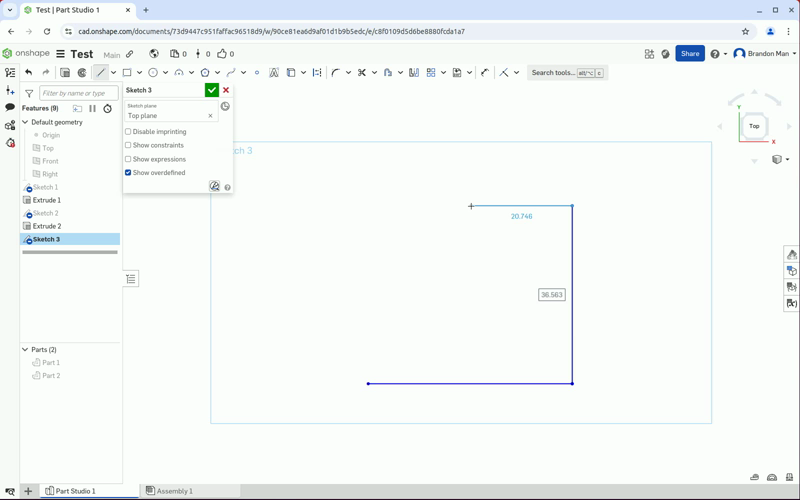
key_down(shift)
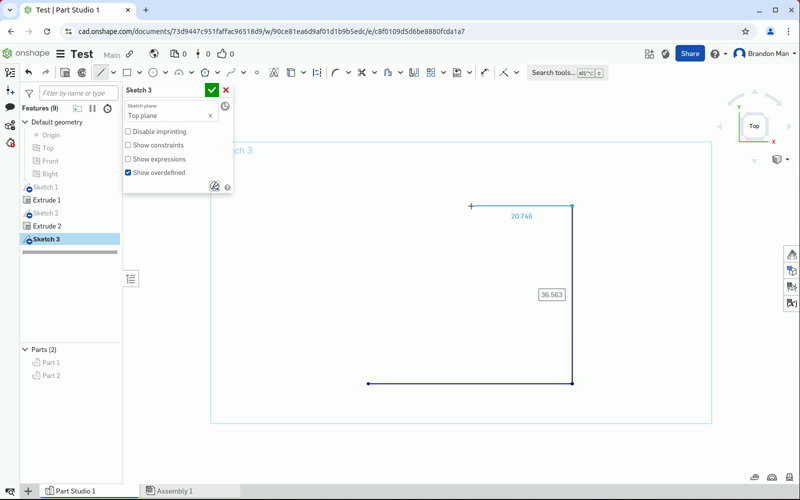
mouse_move(368, 205)
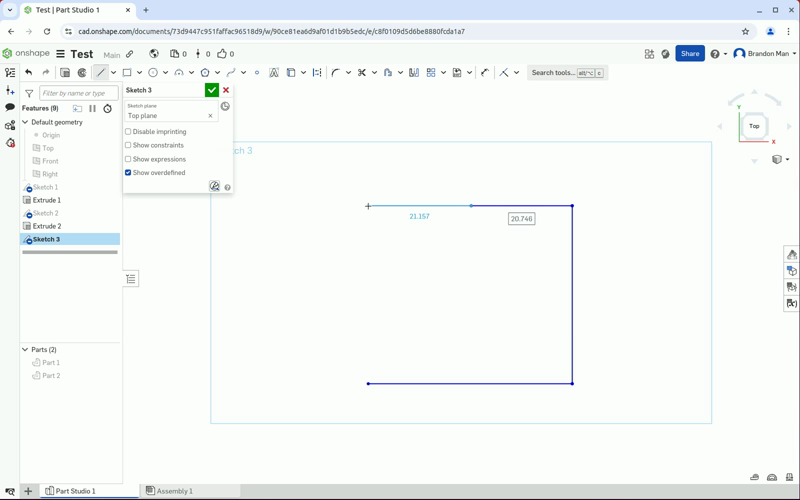
click(368, 205)
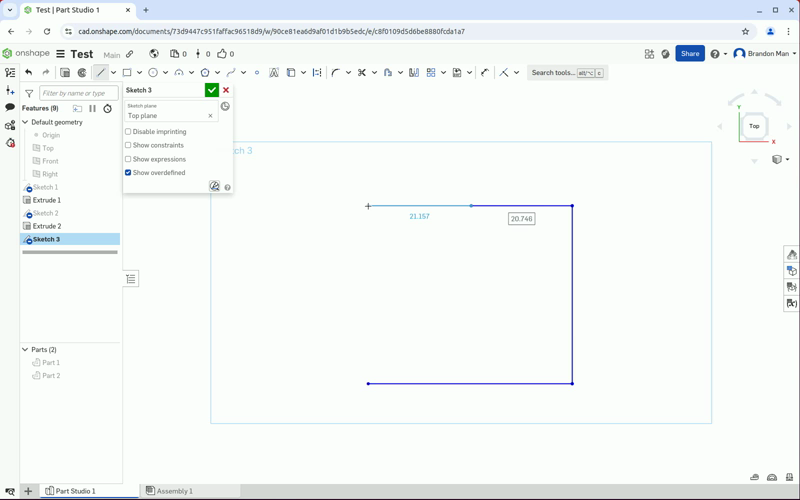
key_up(shift)
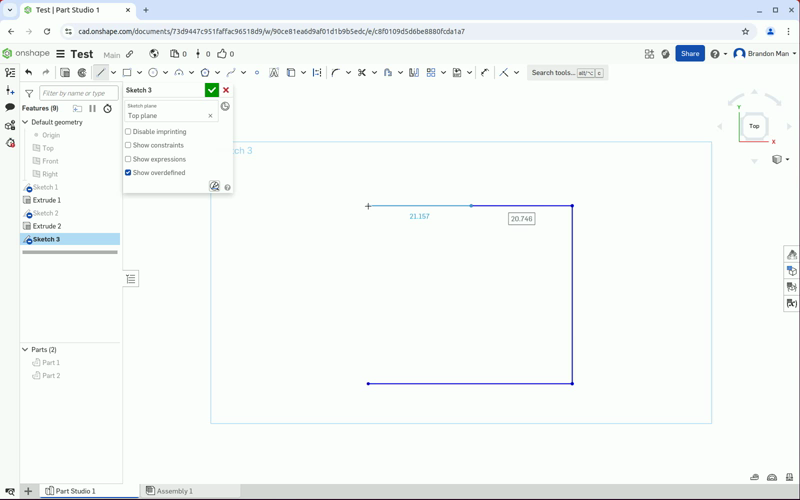
key_down(shift)
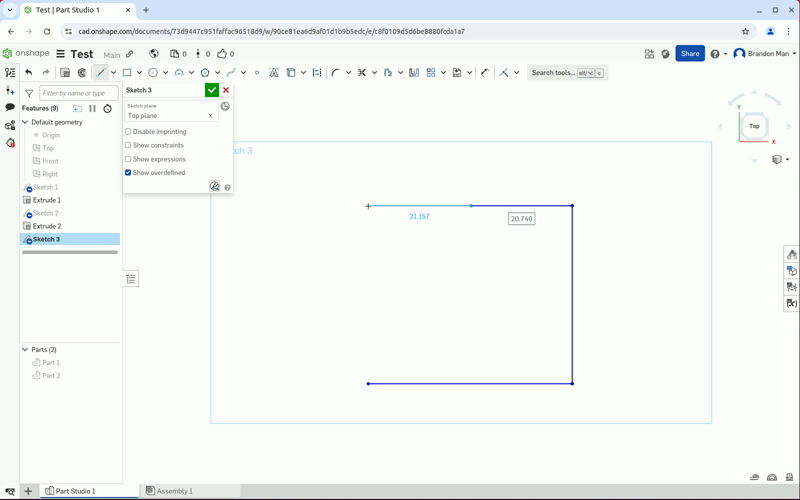
mouse_move(368, 383)
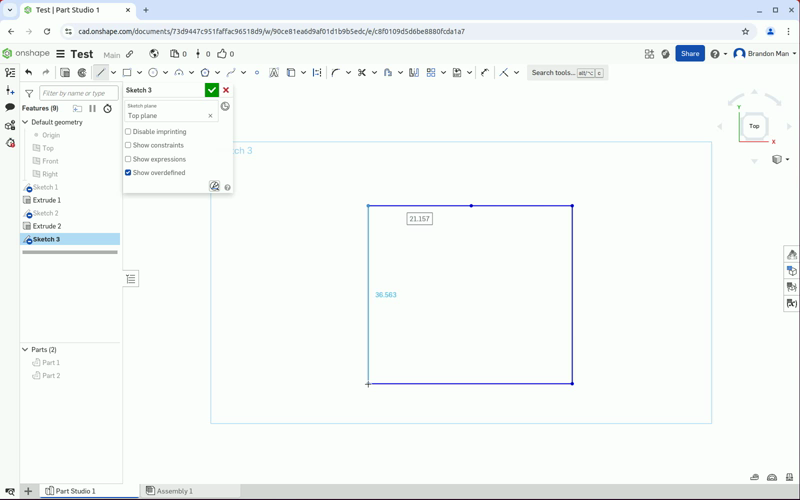
key_up(shift)
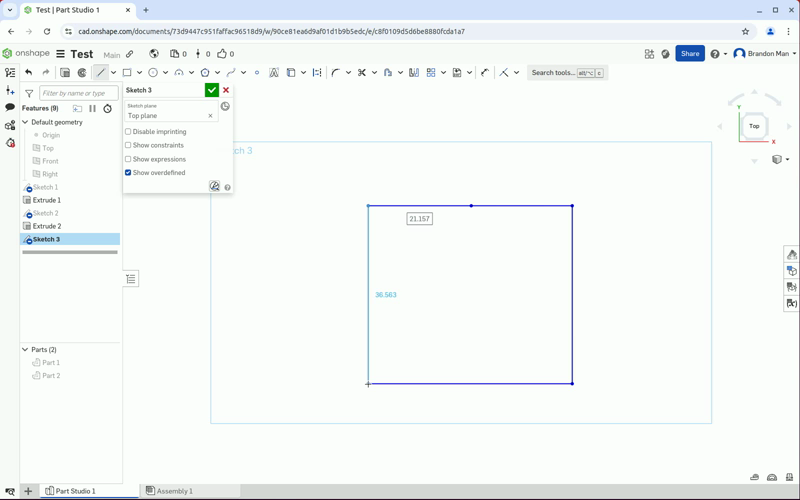
click(368, 383)
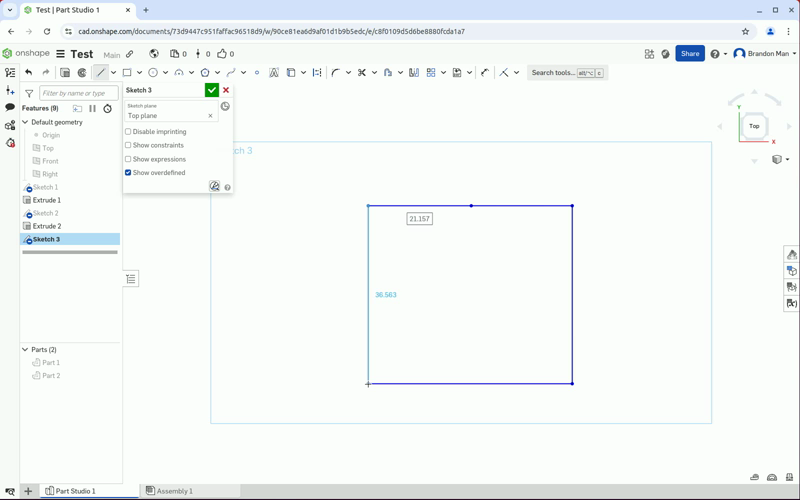
key(esc)
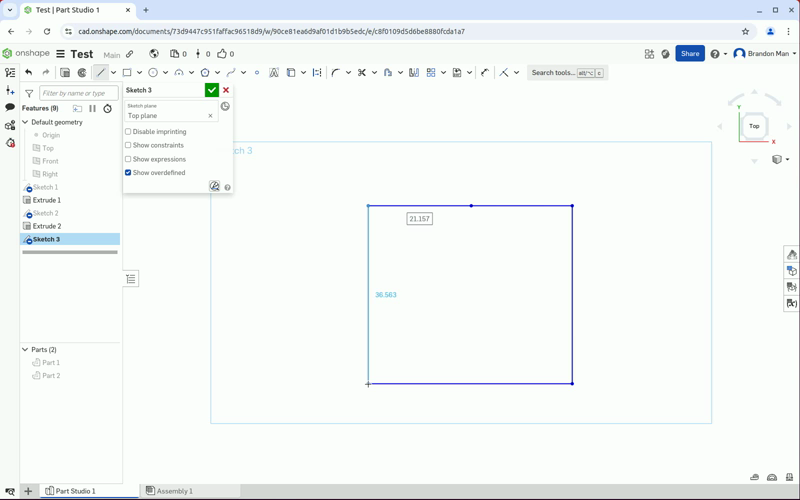
key(c)
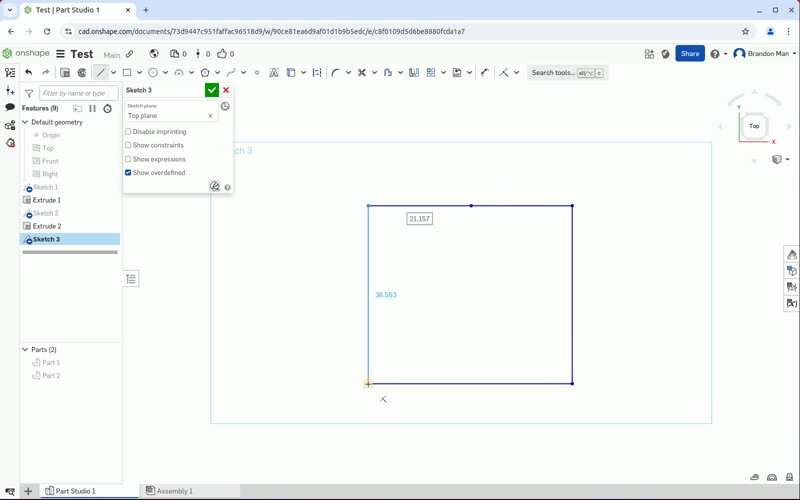
key_down(shift)
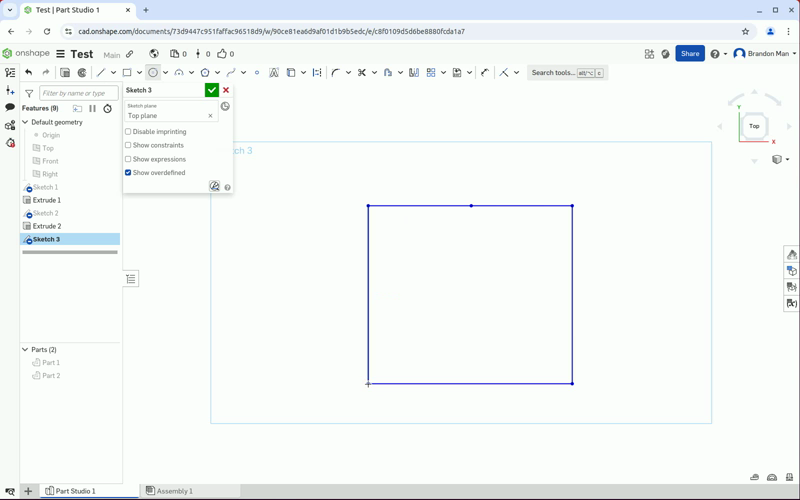
mouse_move(520, 293)
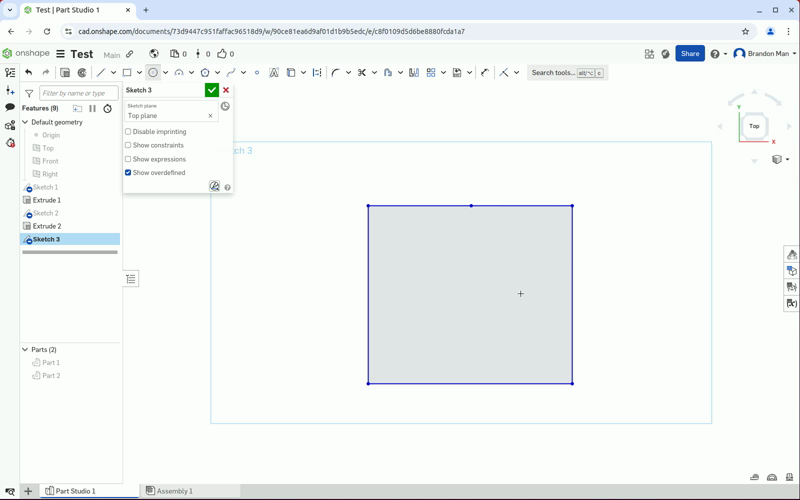
click(520, 293)
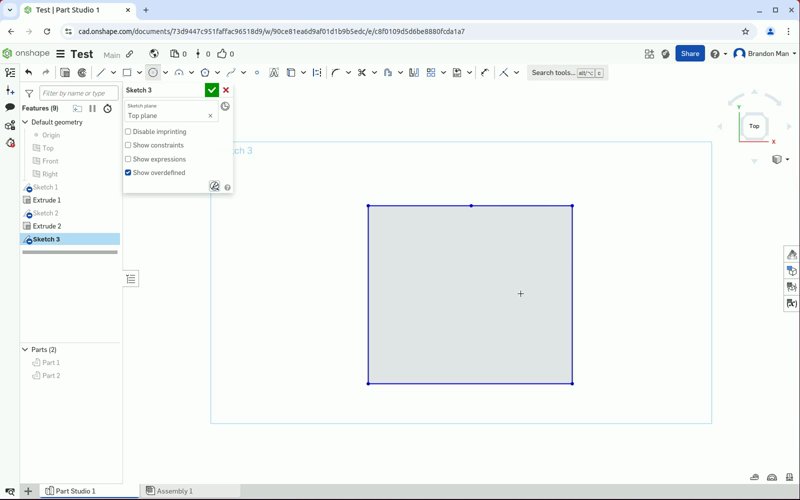
key_up(shift)
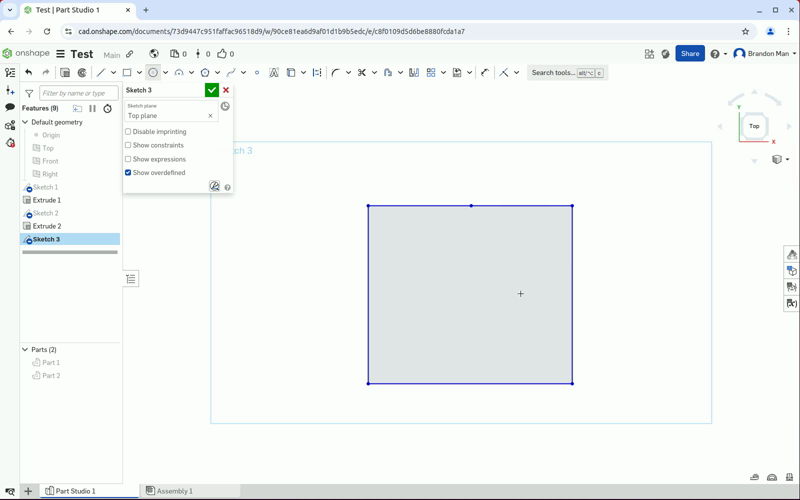
mouse_move(544, 293)
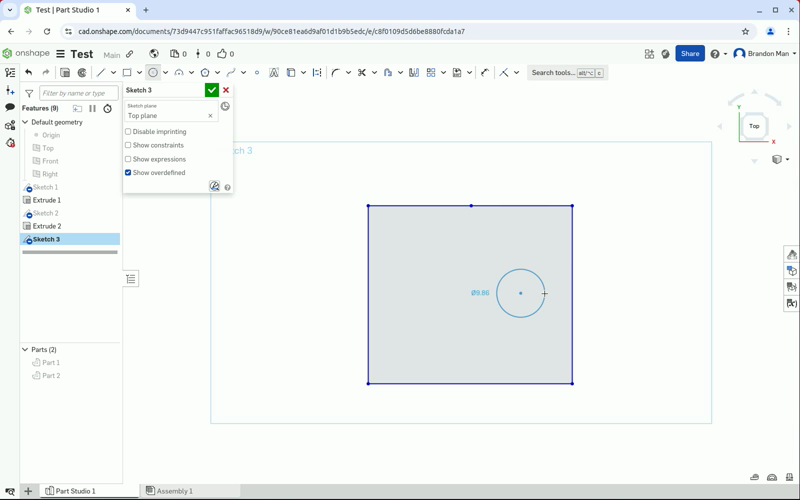
click(544, 293)
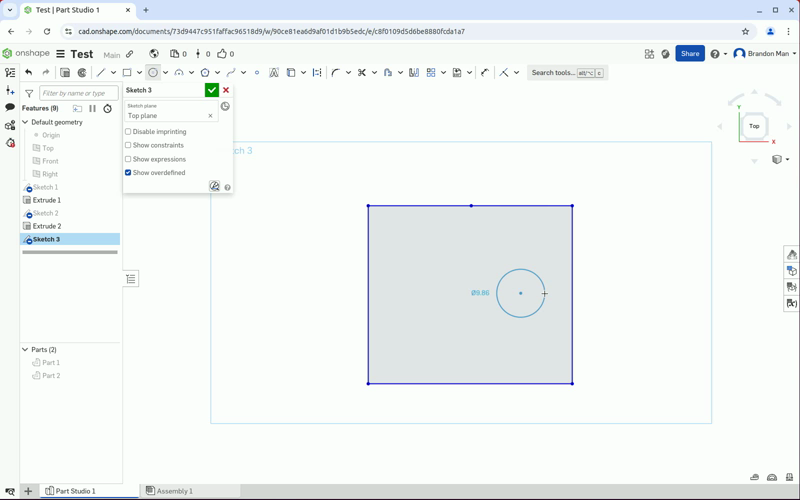
key(esc)
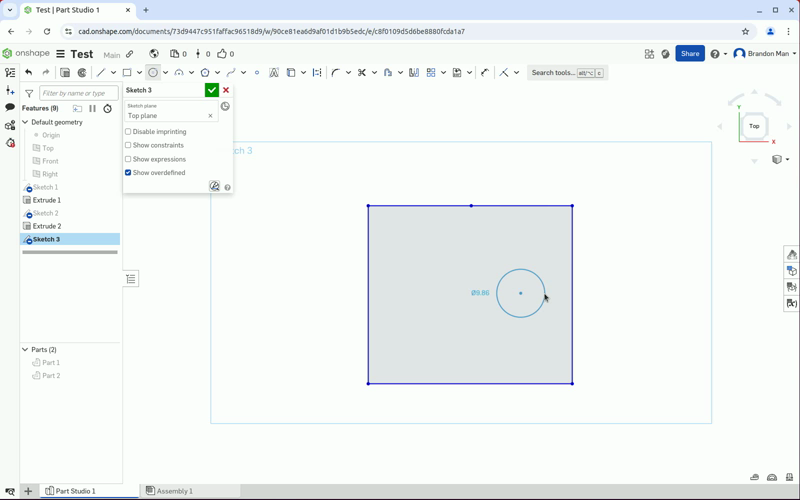
mouse_move(482, 321)
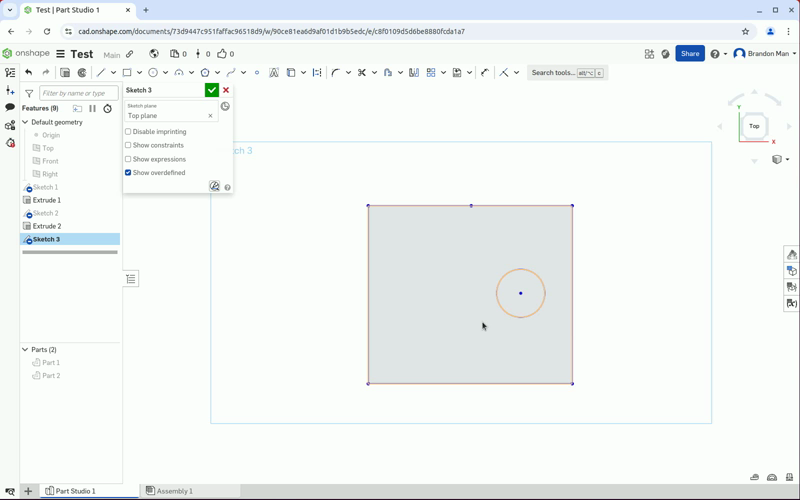
click(482, 321)
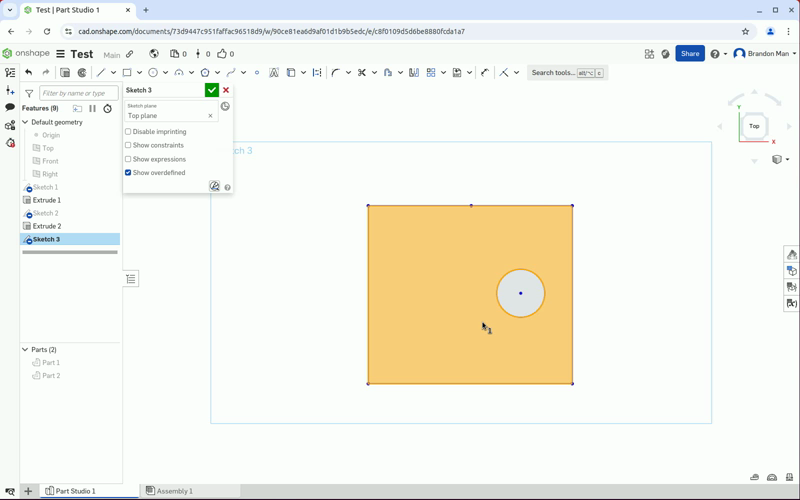
mouse_move(73, 352)
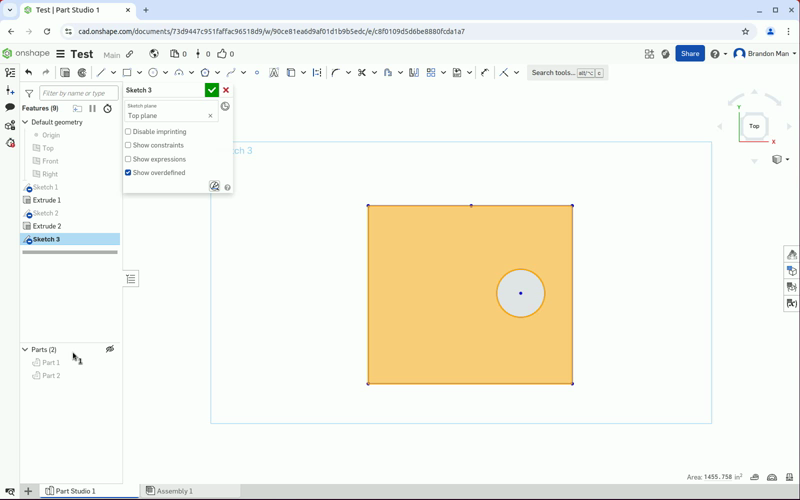
key(shift+y)
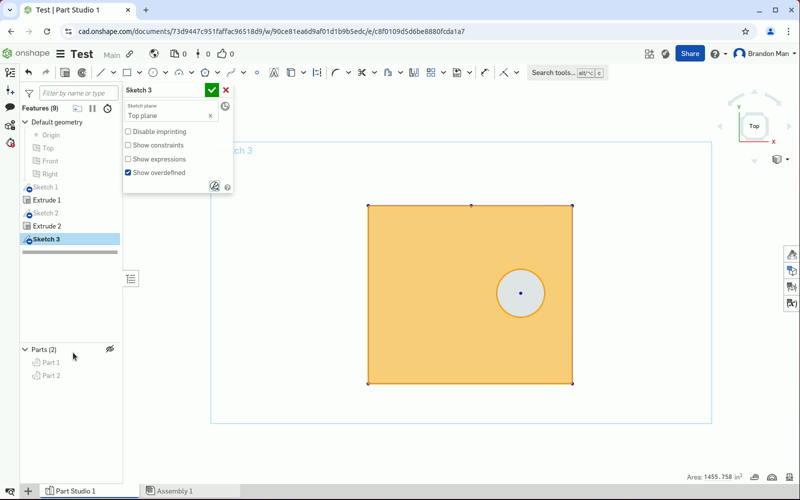
key(shift+e)
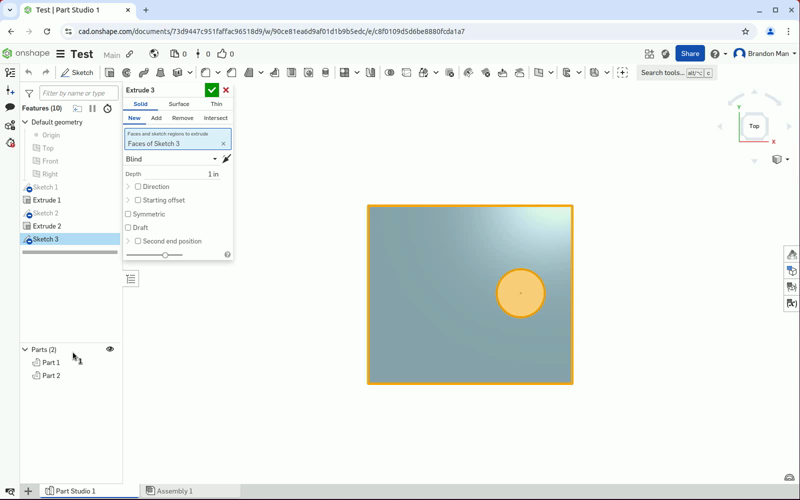
mouse_move(143, 106)
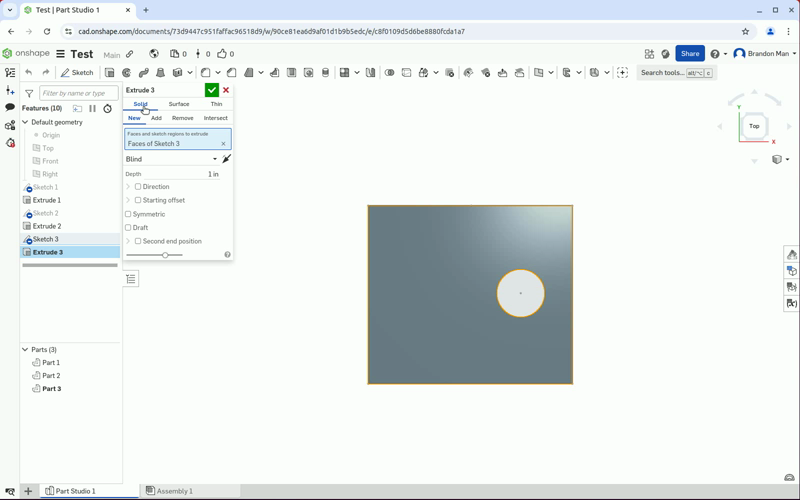
click(143, 106)
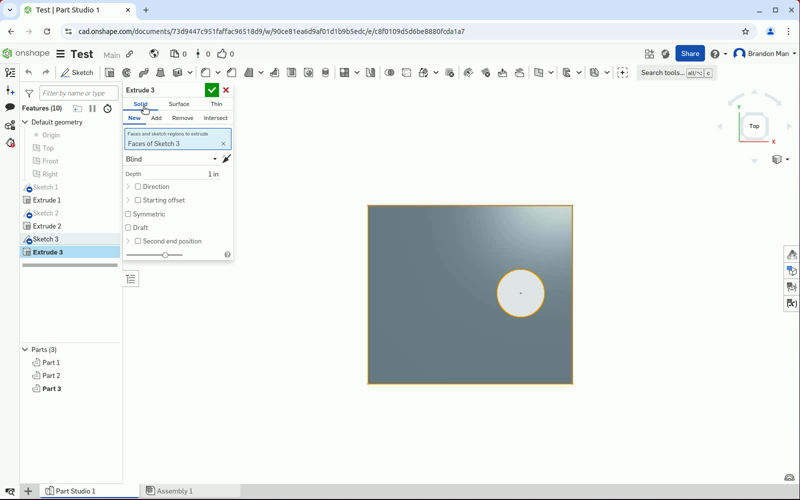
mouse_move(137, 120)
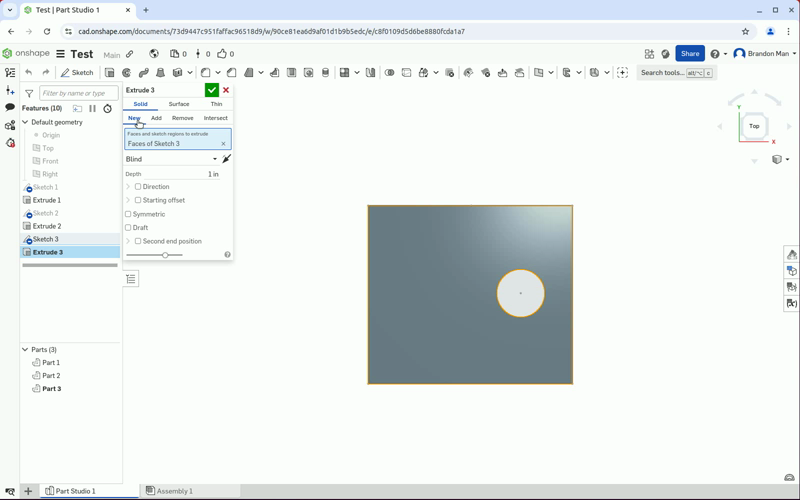
click(137, 120)
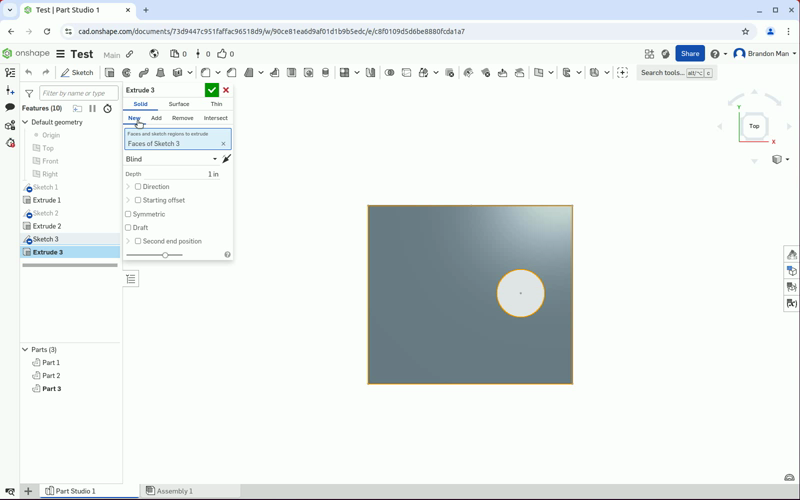
key(tab, 4)
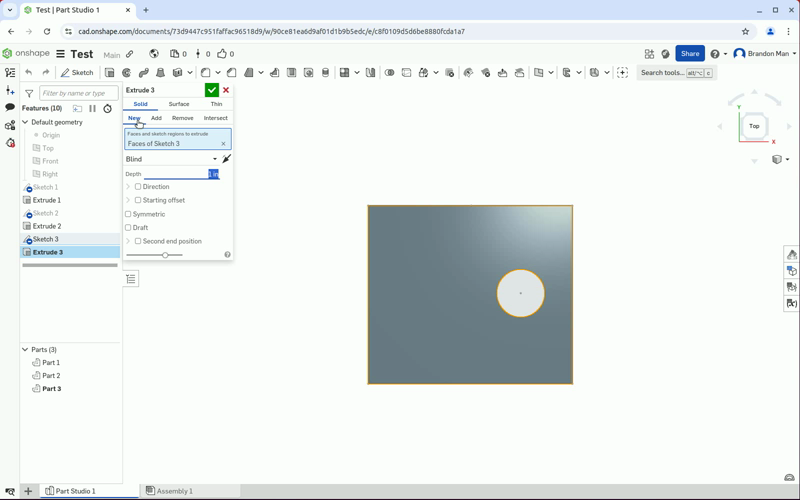
text(2.648)
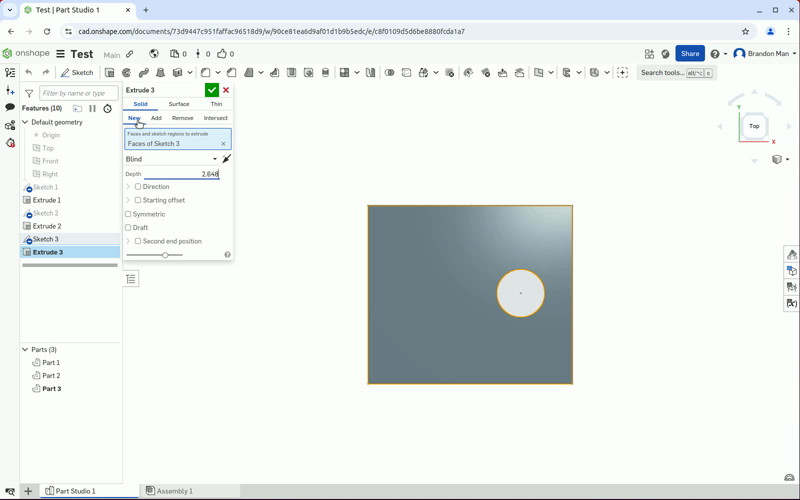
key(enter)
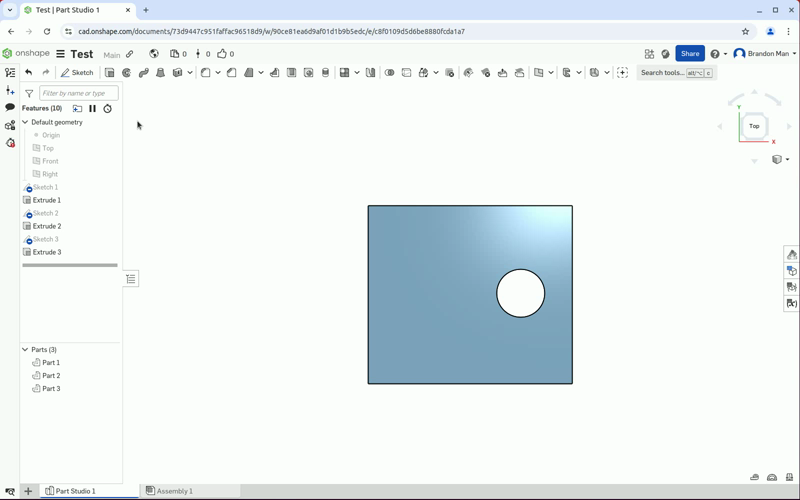
key(shift+h)
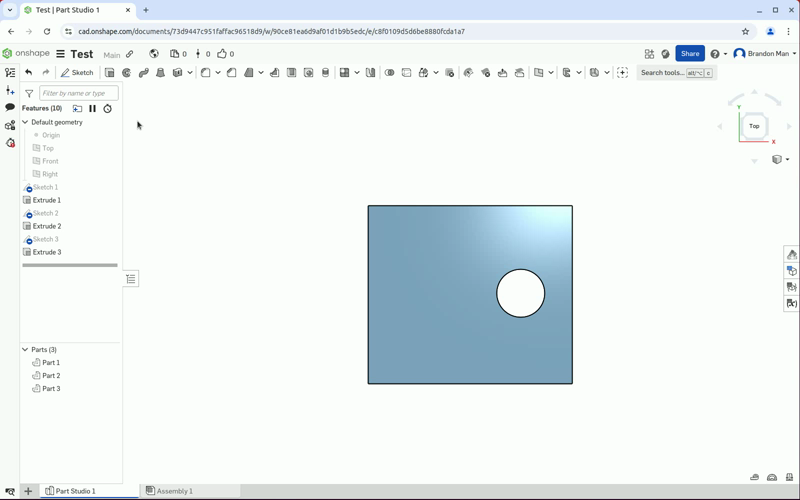
key(shift+h)
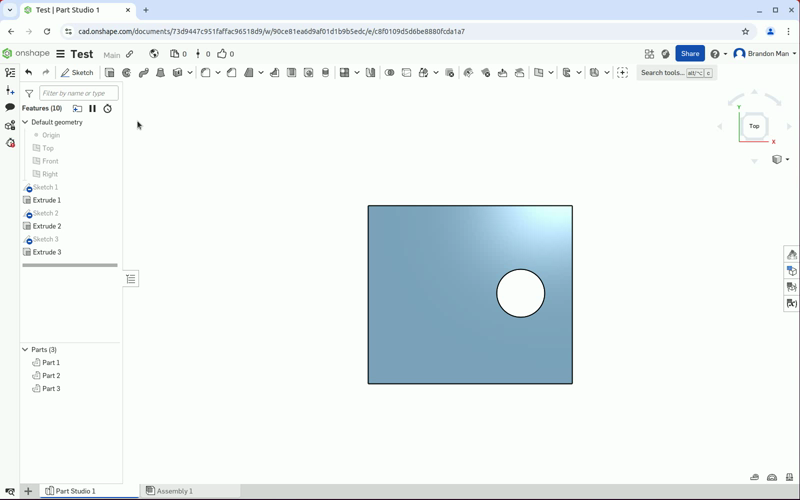
key(shift+7)
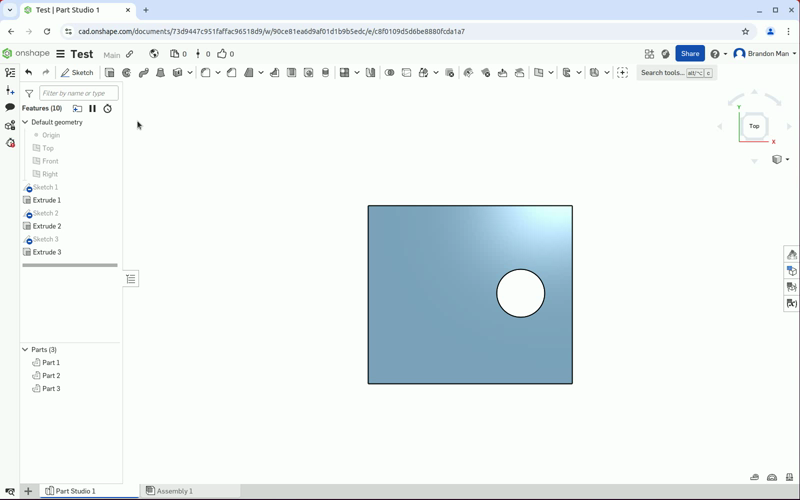
key(up, 3)
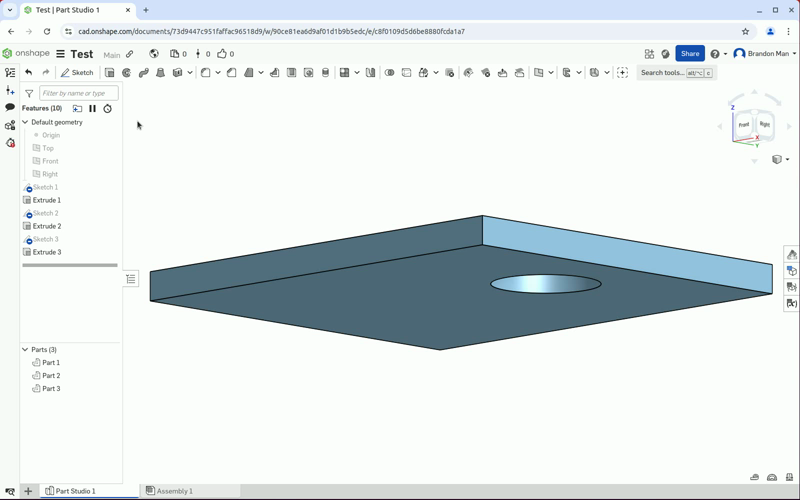
key(left, 3)
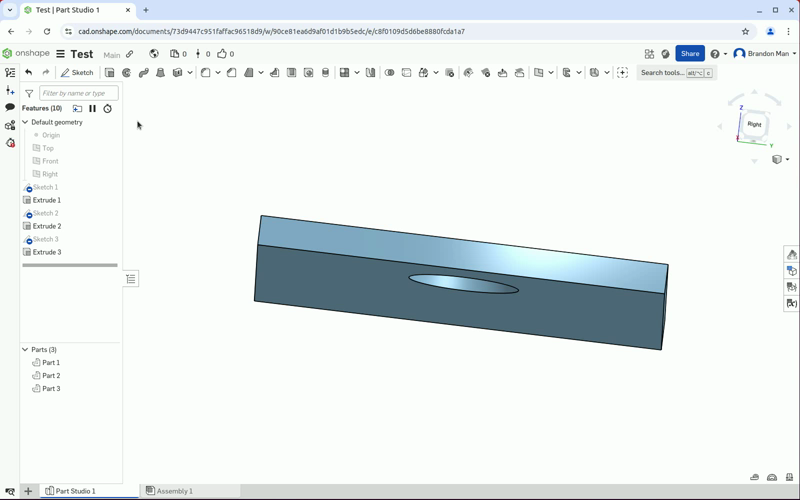
key(right, 3)
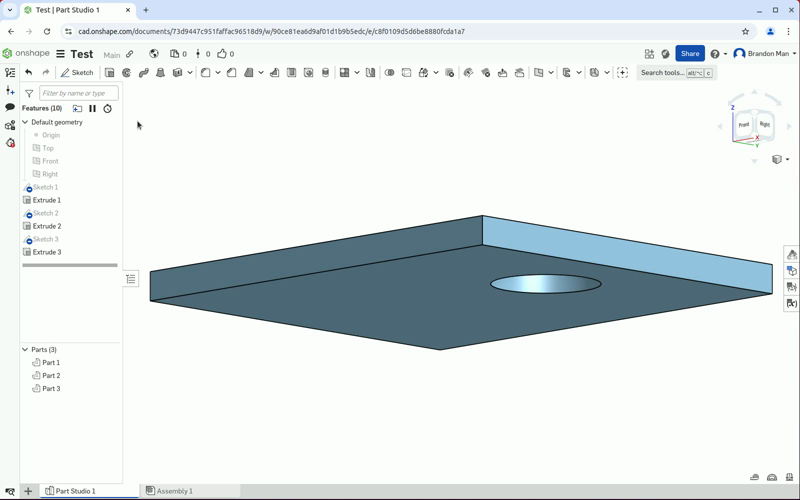
key(down, 3)
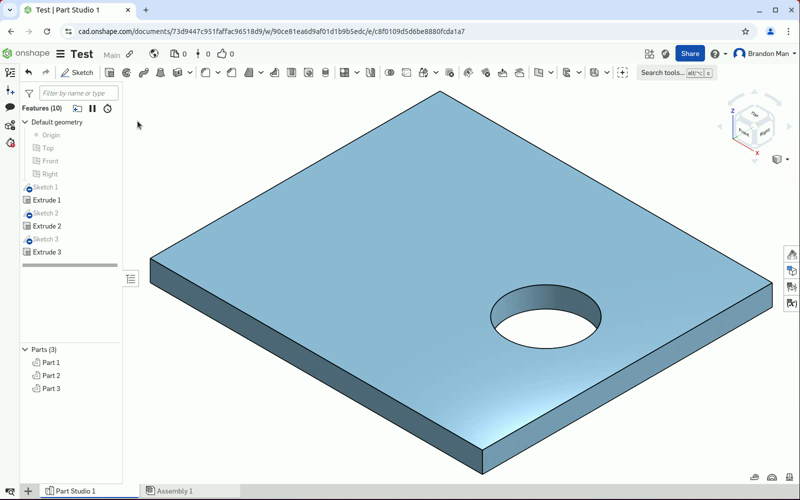
mouse_move(73, 189)
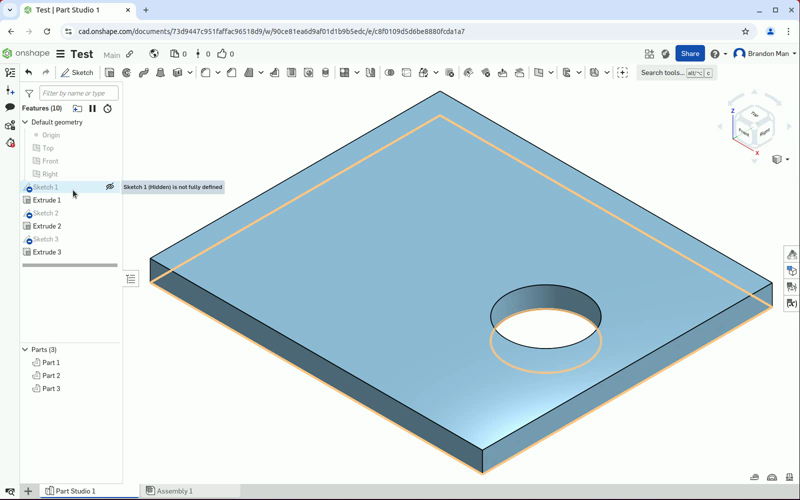
click(73, 189)